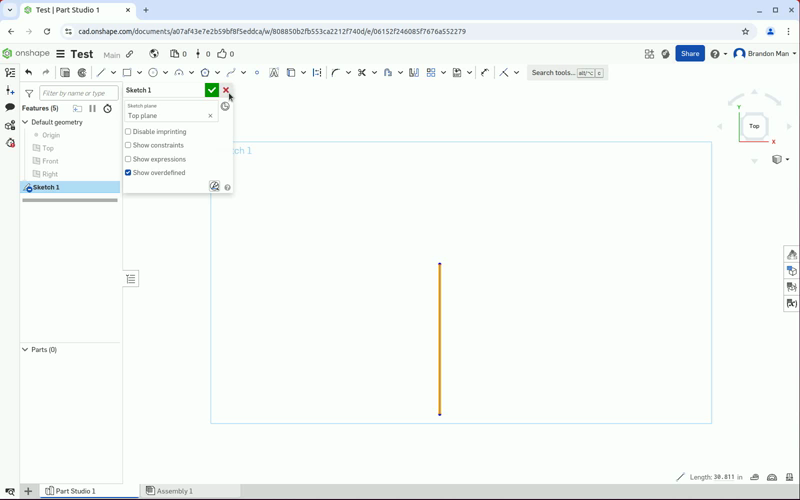
key(shift+h)
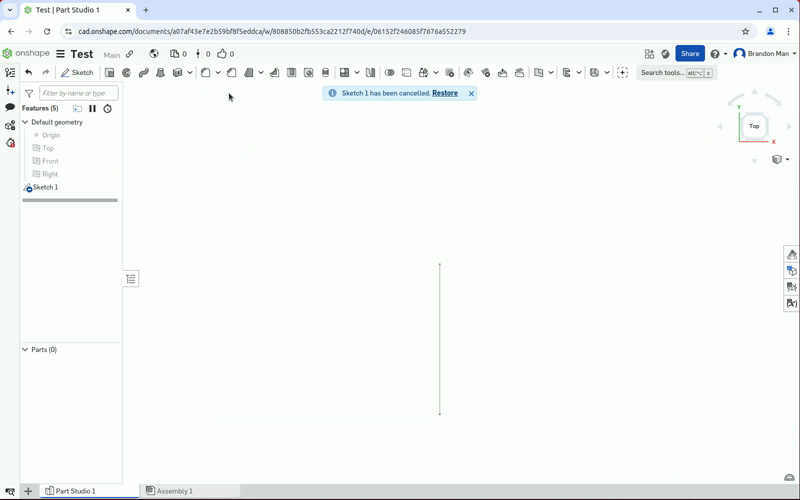
key(shift+s)
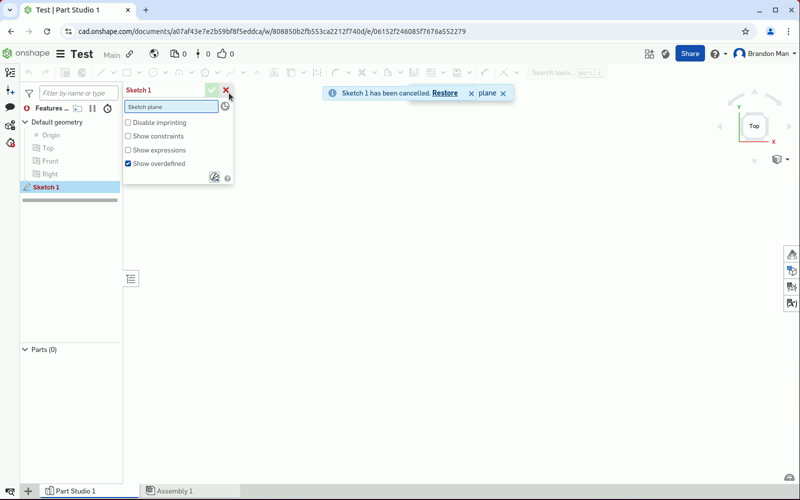
mouse_move(73, 150)
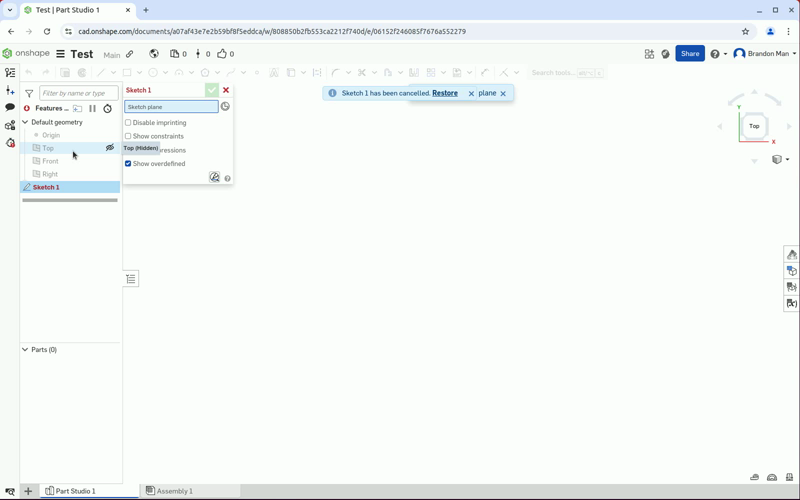
click(73, 150)
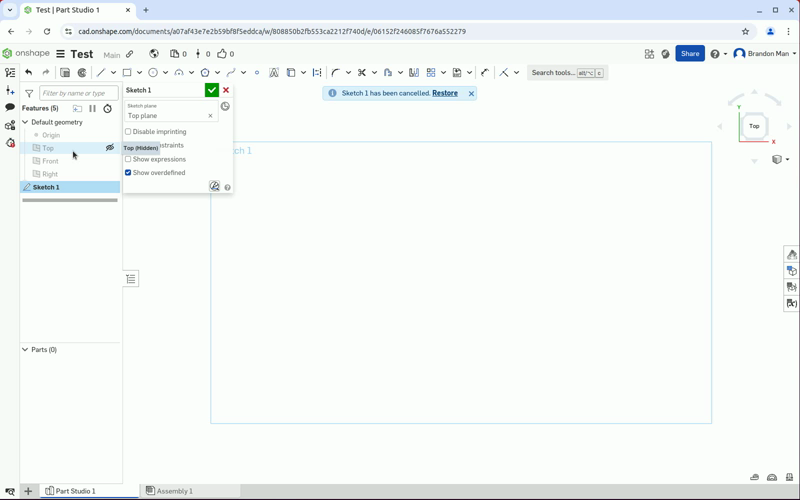
mouse_move(73, 352)
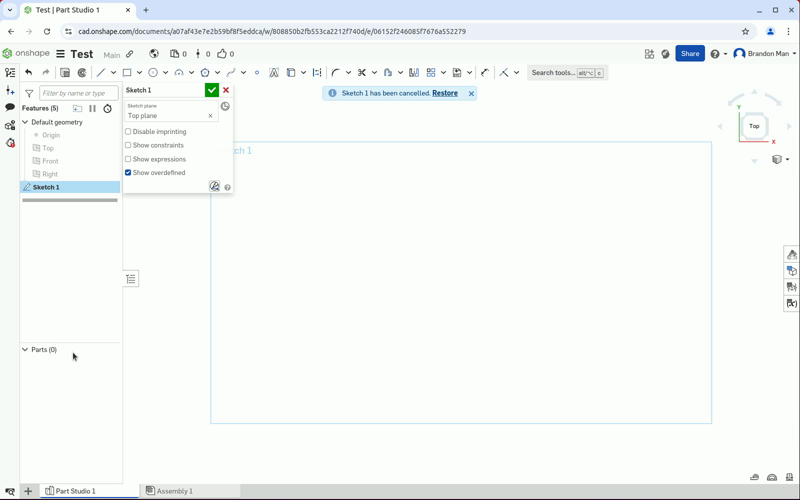
key(y)
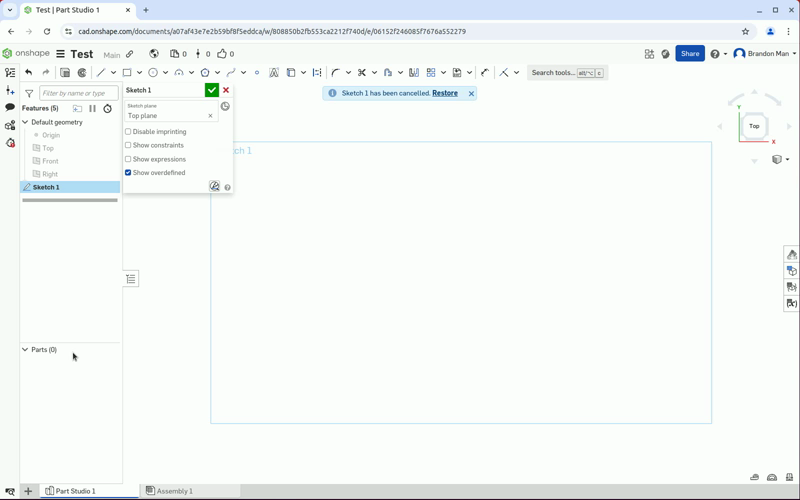
key(l)
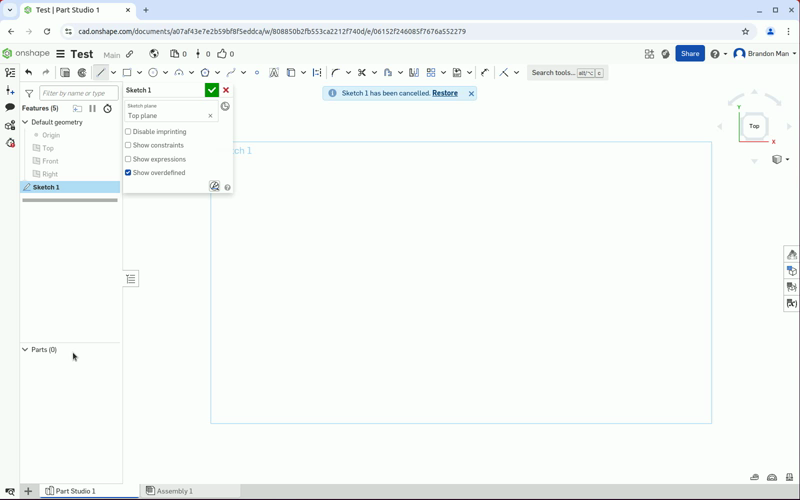
key_down(shift)
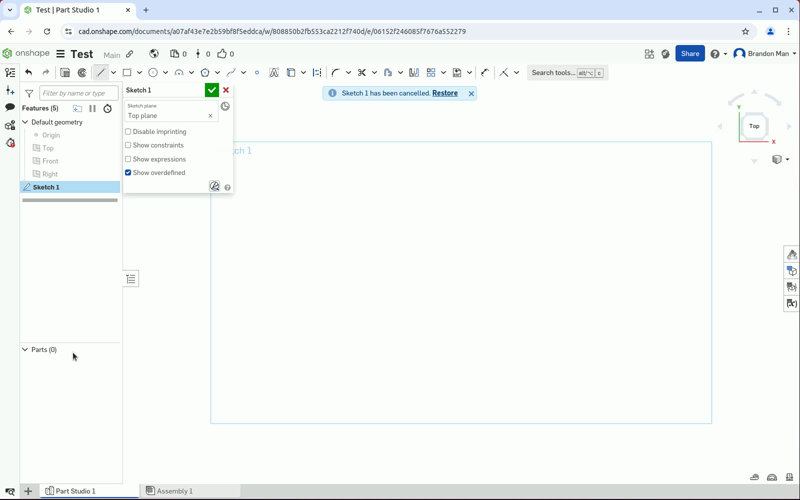
mouse_move(348, 351)
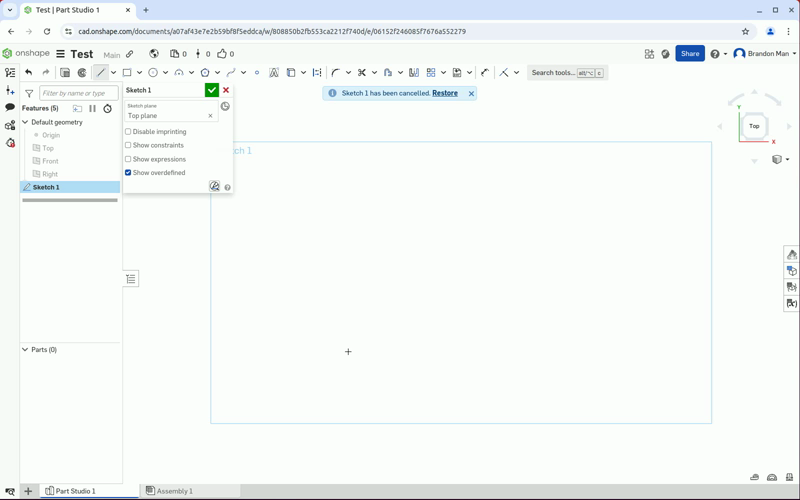
click(348, 351)
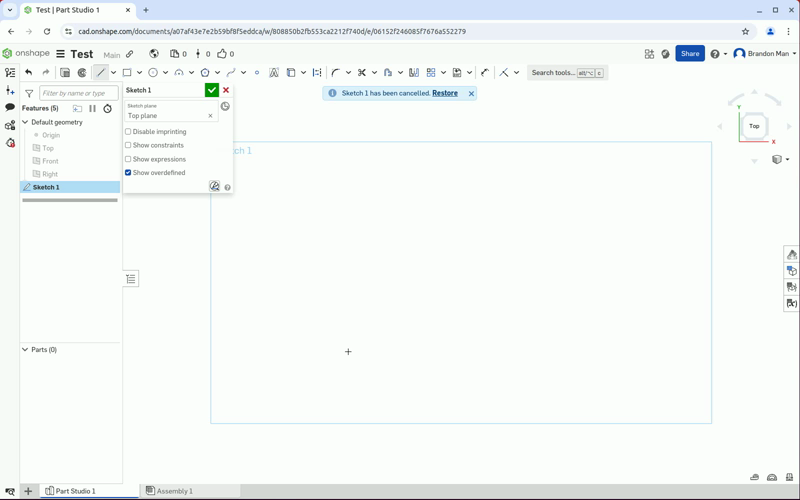
key_up(shift)
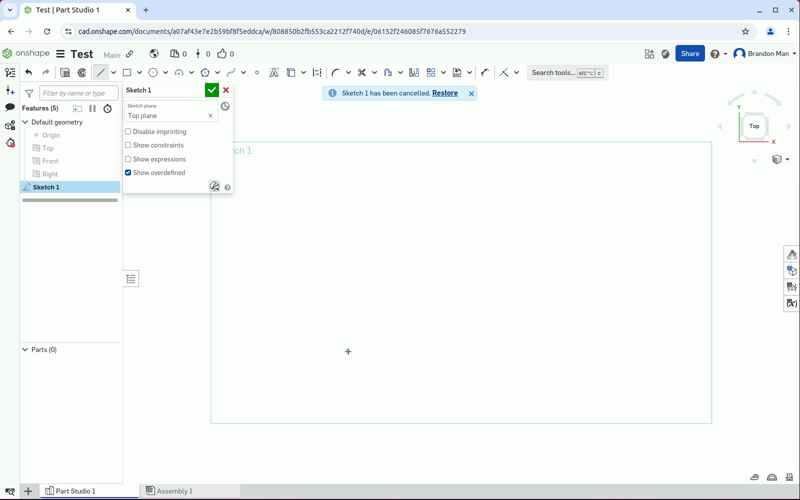
key_down(shift)
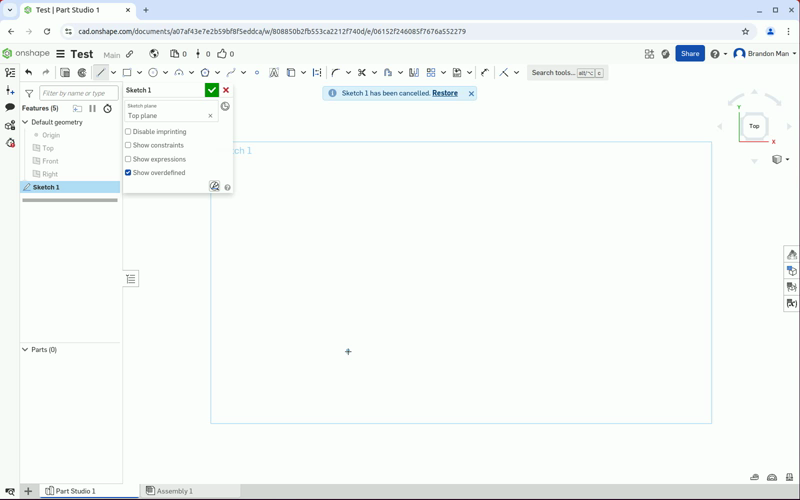
mouse_move(572, 351)
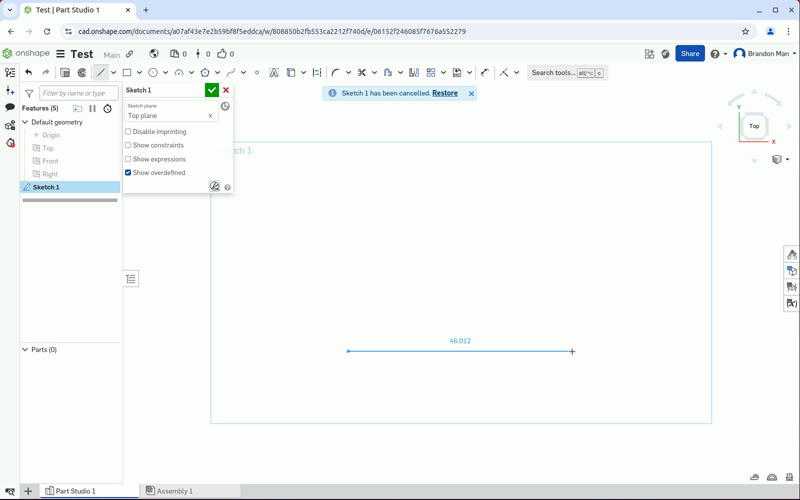
click(572, 351)
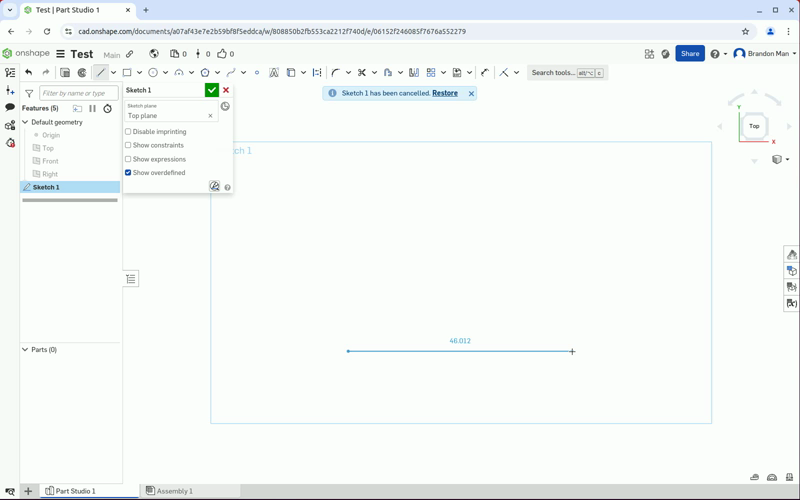
key_up(shift)
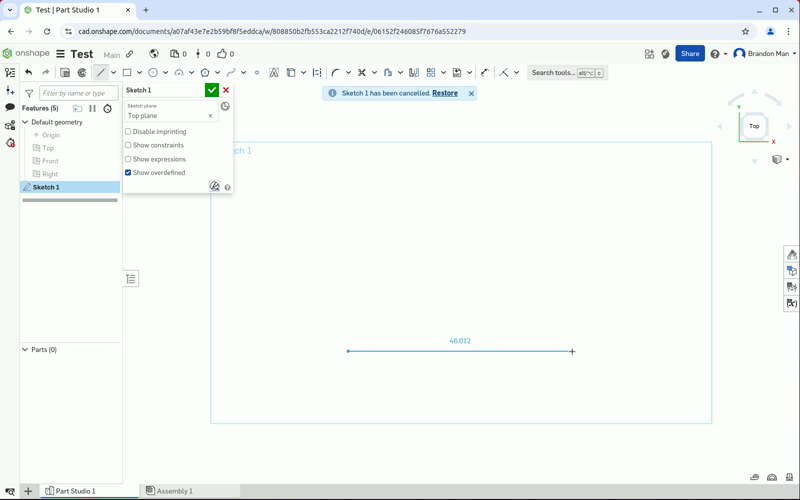
key_down(shift)
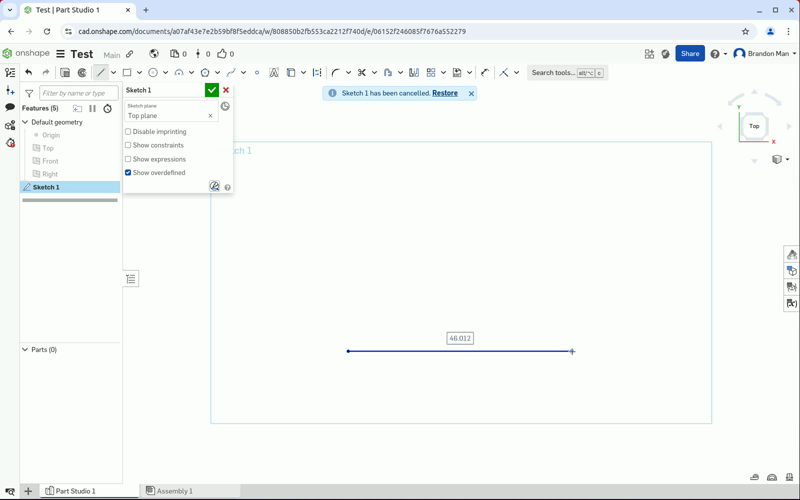
mouse_move(572, 216)
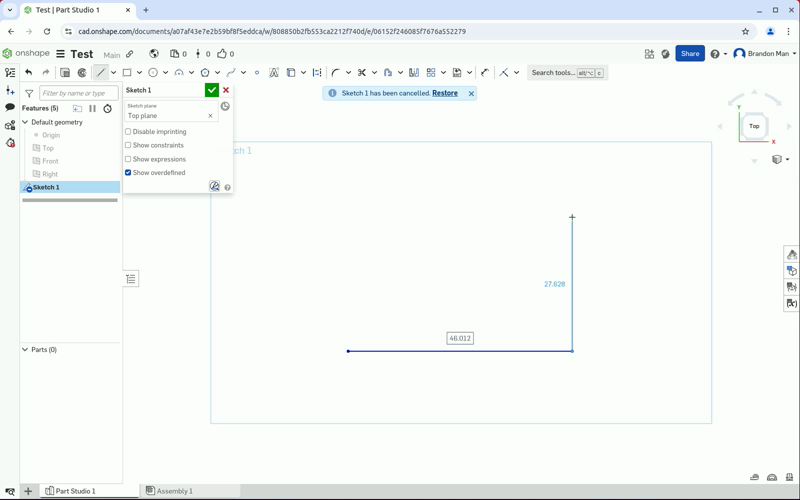
click(572, 216)
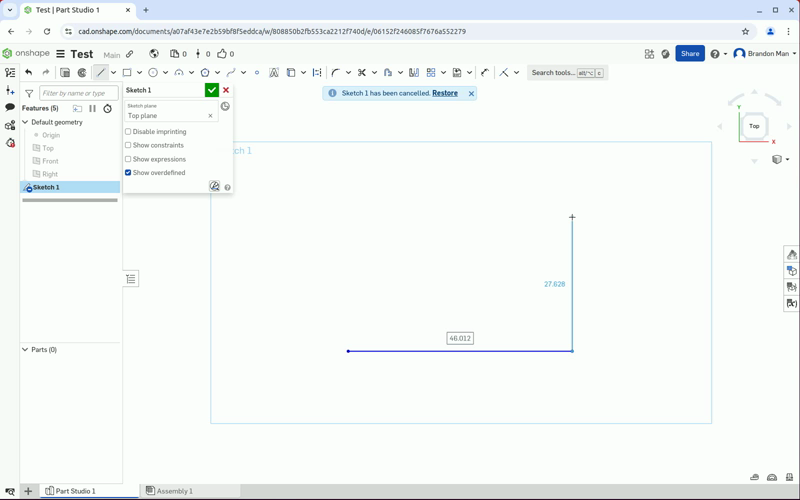
key_up(shift)
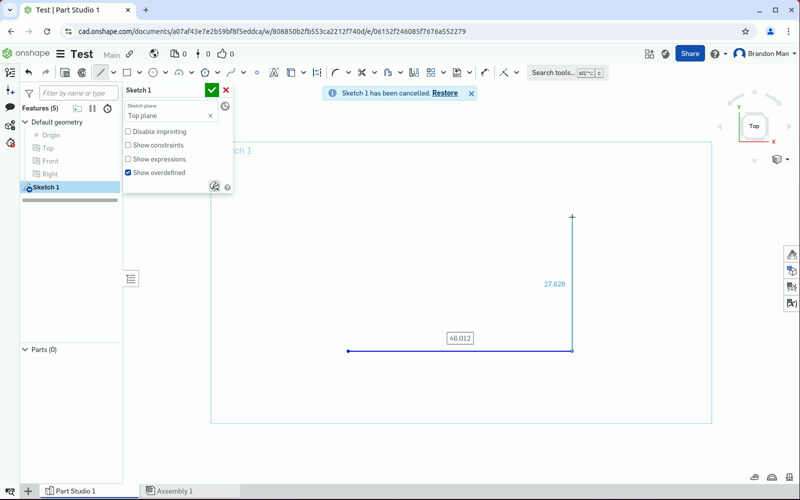
key_down(shift)
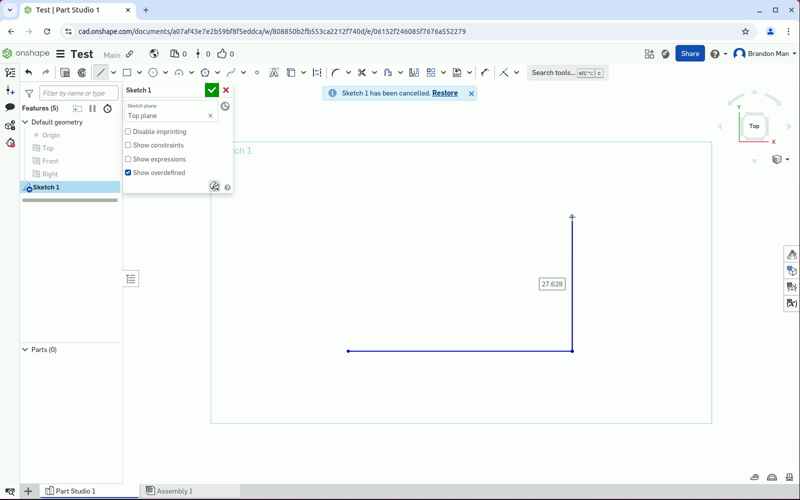
mouse_move(348, 216)
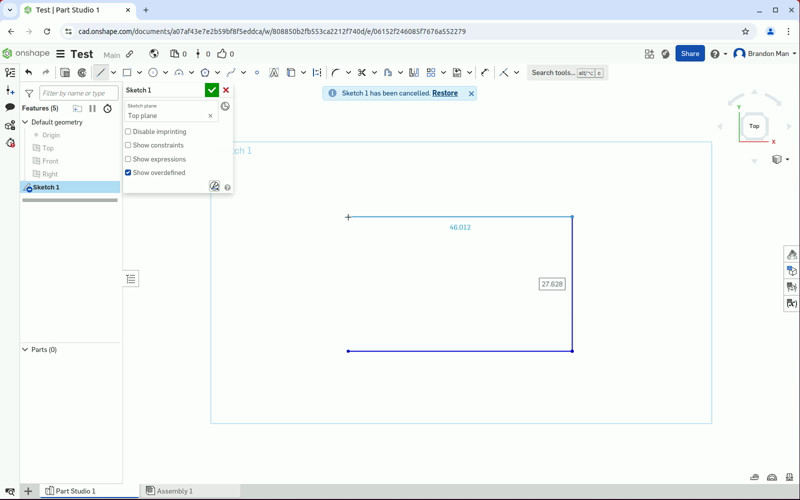
click(348, 216)
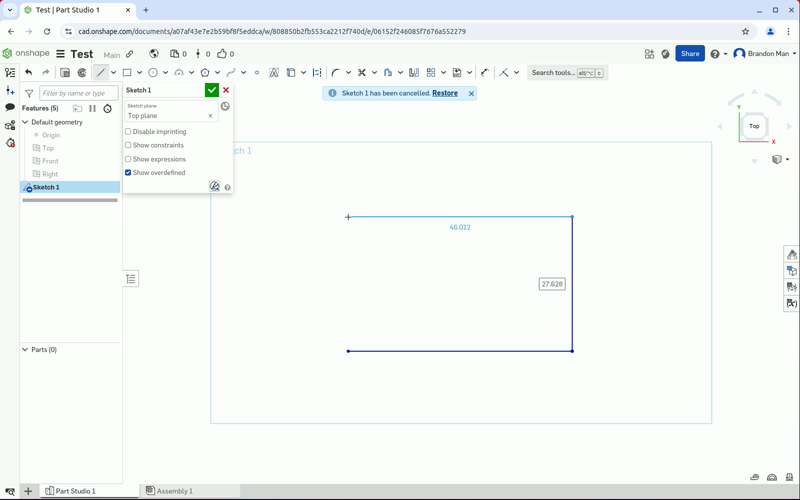
key_up(shift)
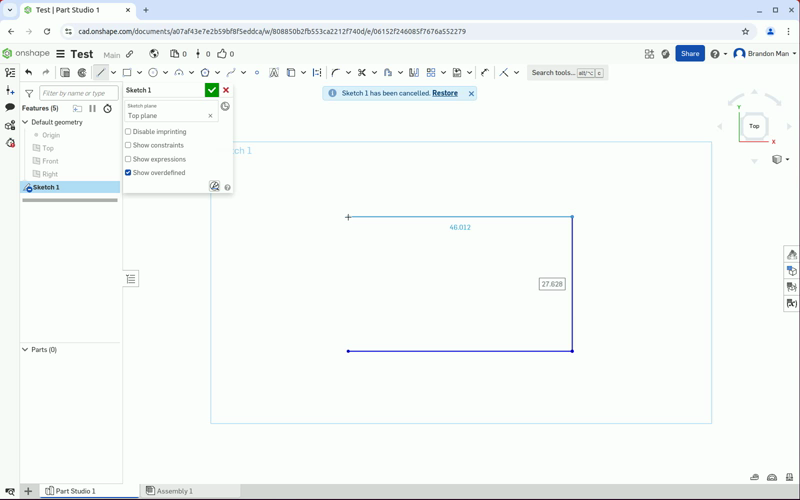
key_down(shift)
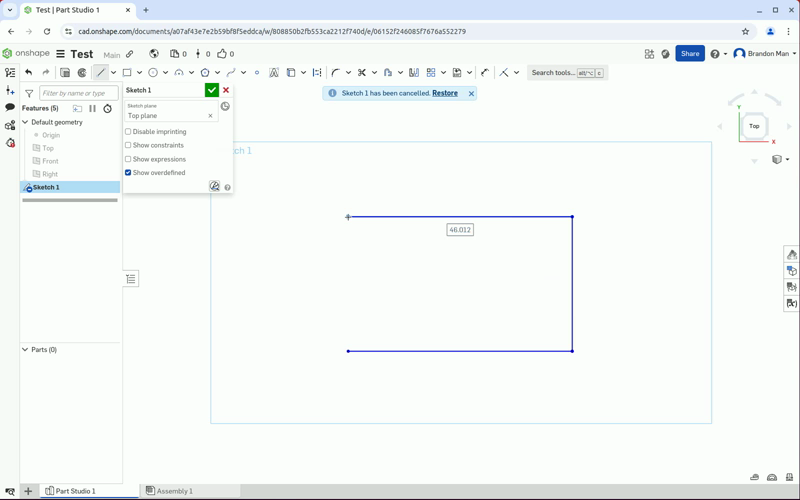
mouse_move(348, 351)
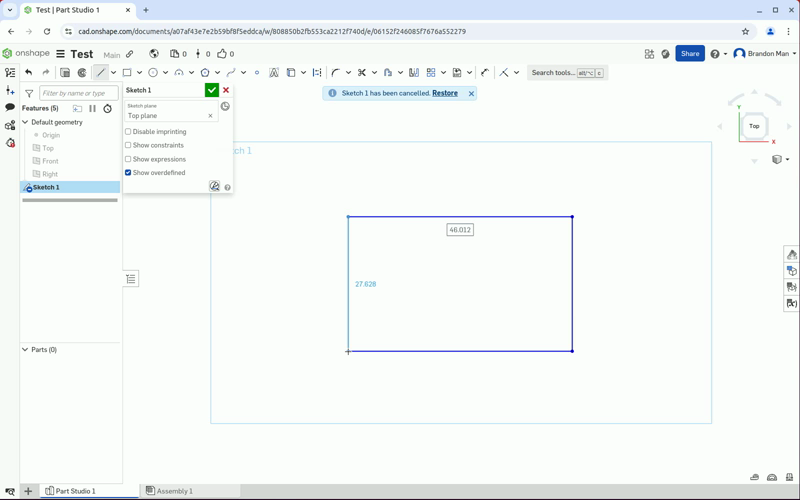
key_up(shift)
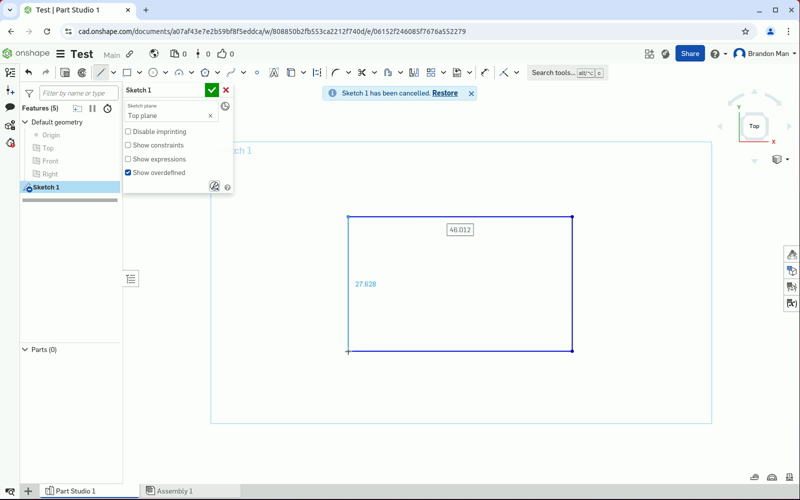
click(348, 351)
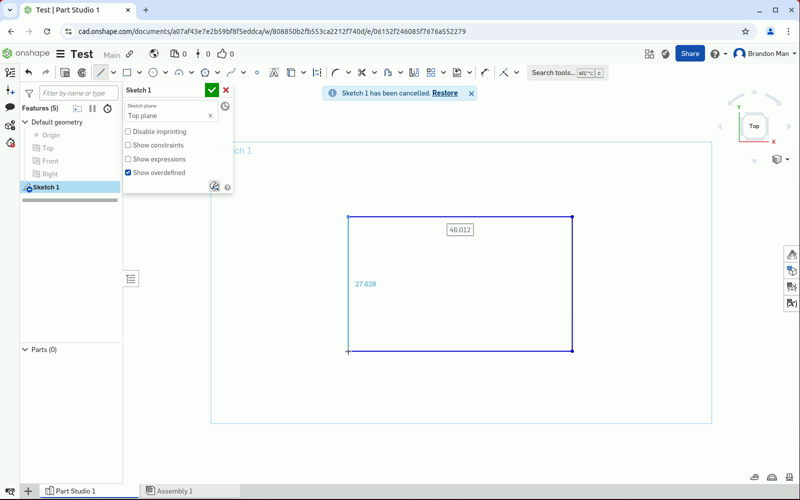
key(esc)
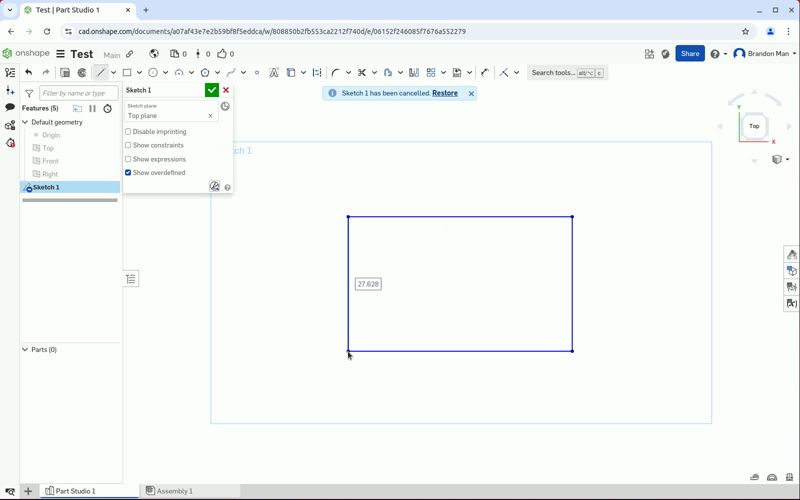
mouse_move(503, 297)
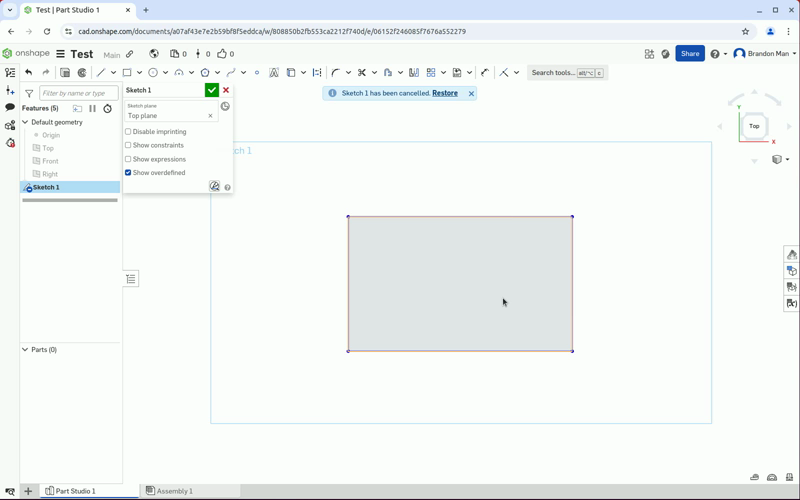
click(503, 297)
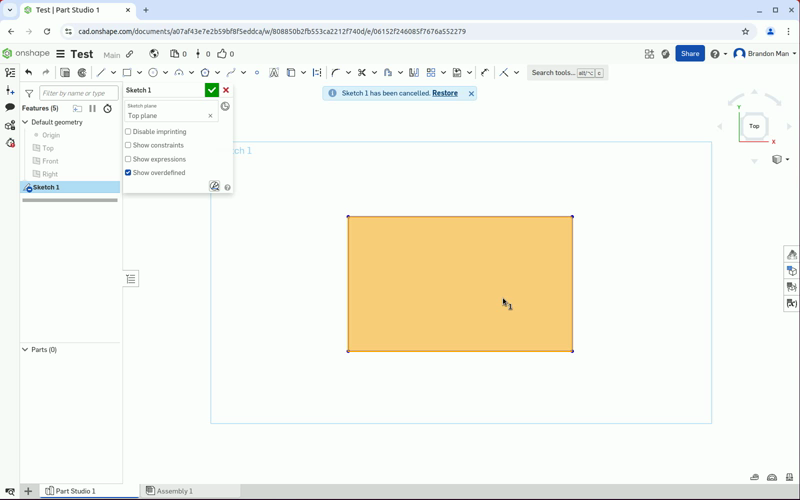
mouse_move(73, 352)
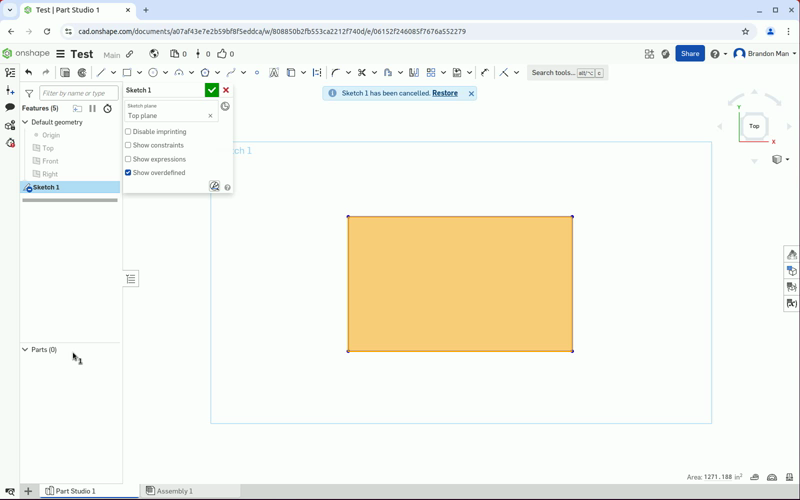
key(shift+y)
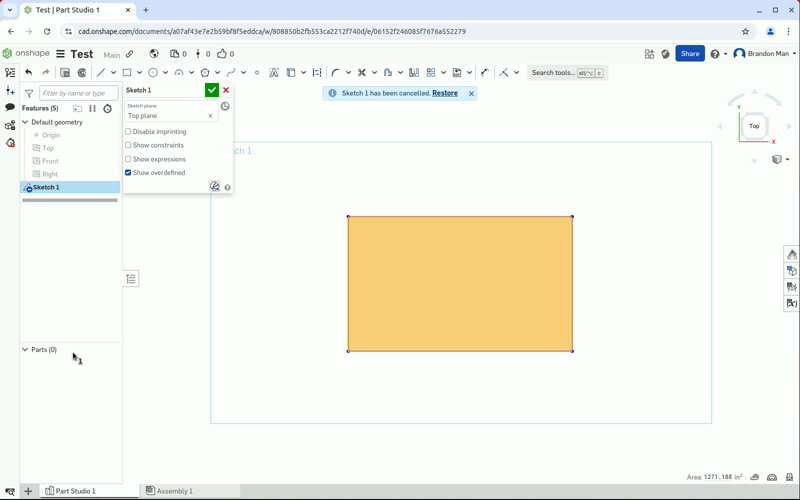
key(shift+e)
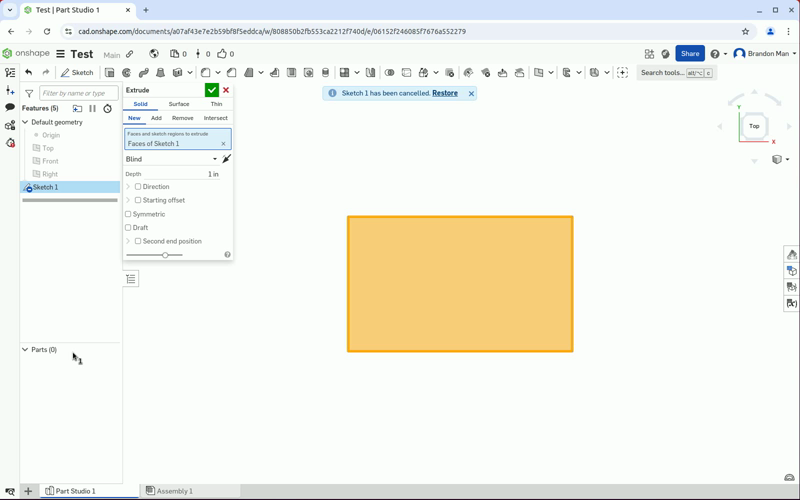
mouse_move(143, 106)
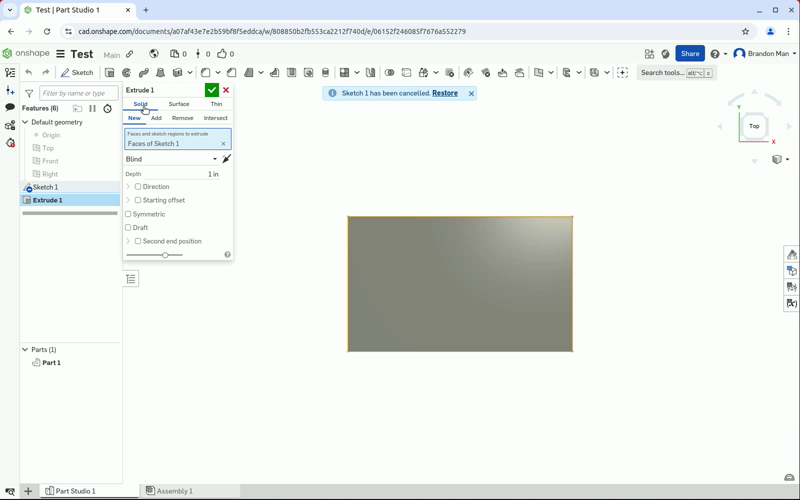
click(143, 106)
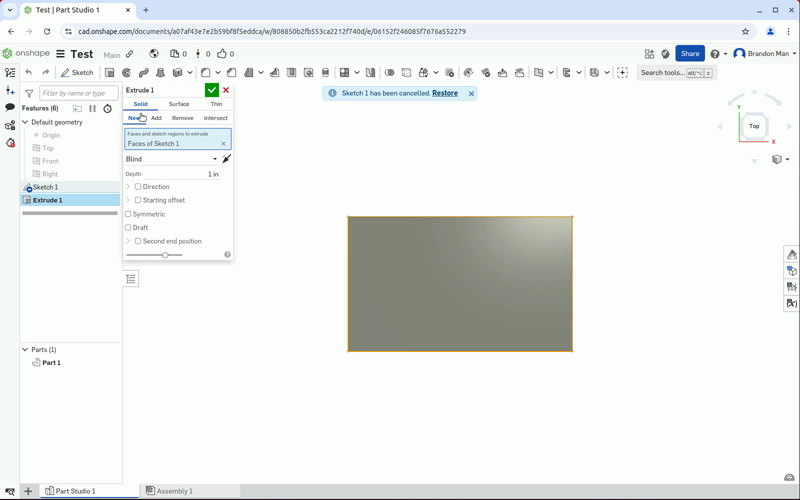
mouse_move(137, 120)
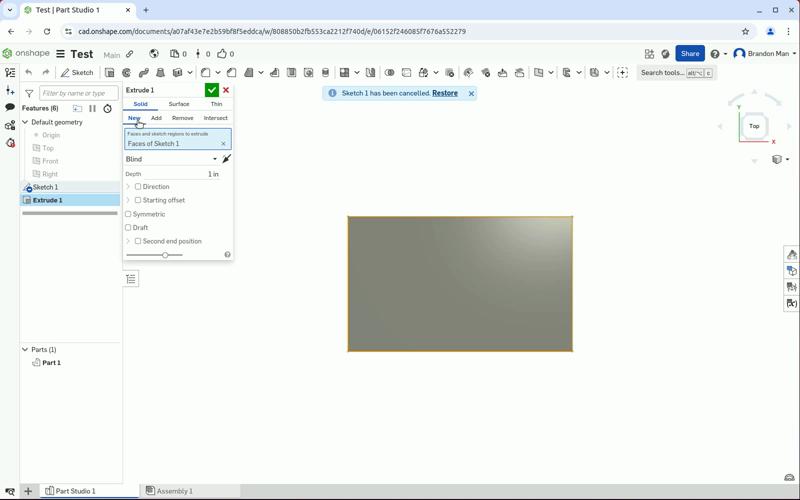
click(137, 120)
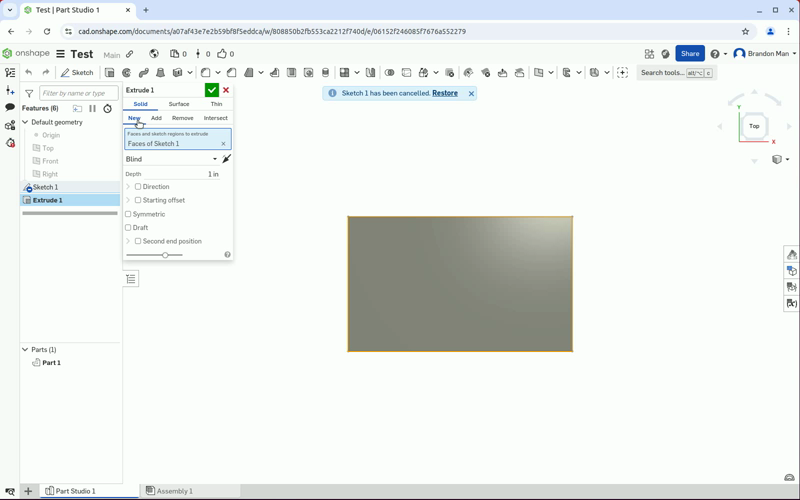
key(tab, 4)
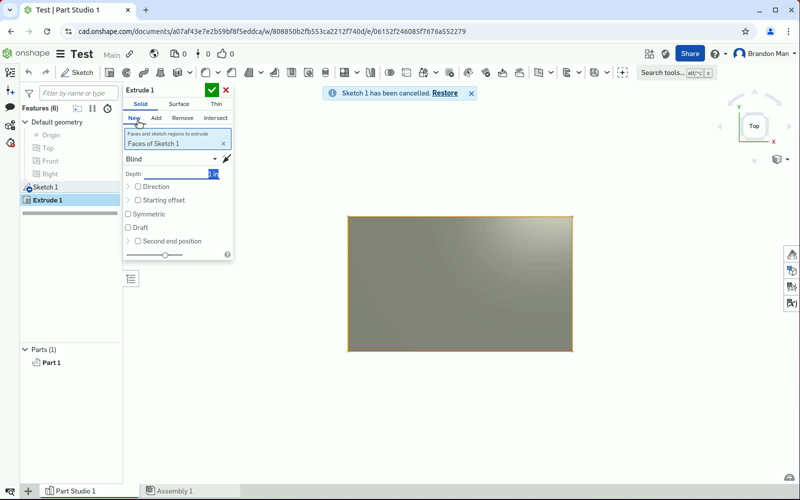
text(18.535)
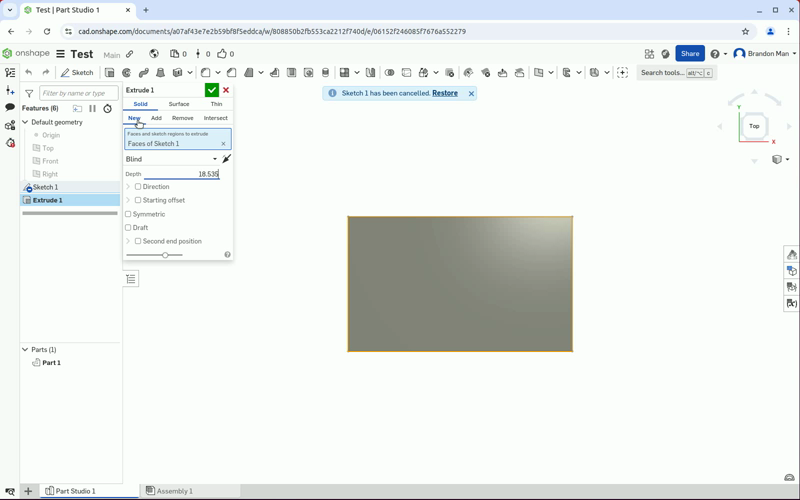
key(enter)
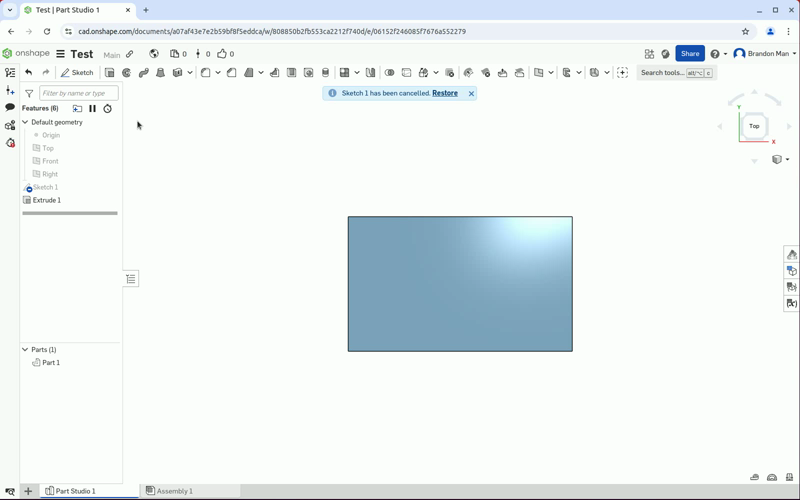
key(shift+h)
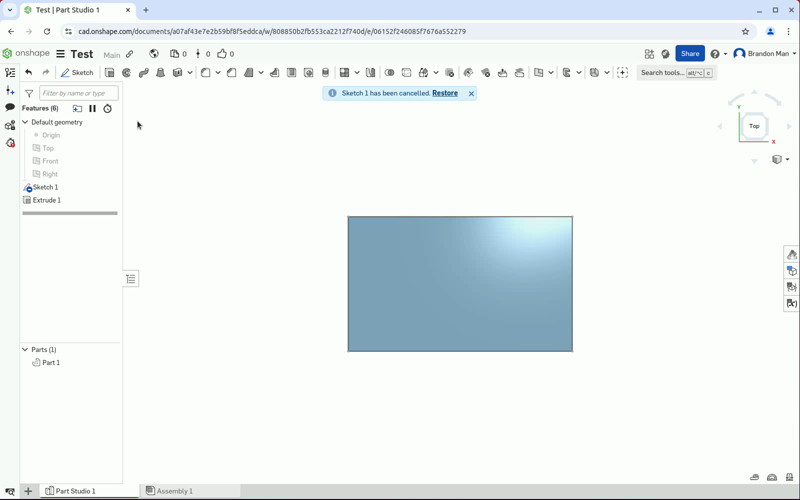
key(shift+h)
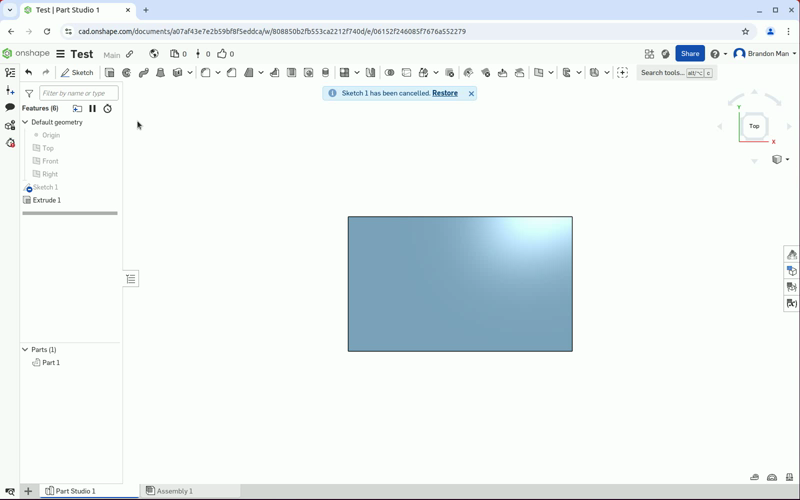
mouse_move(73, 189)
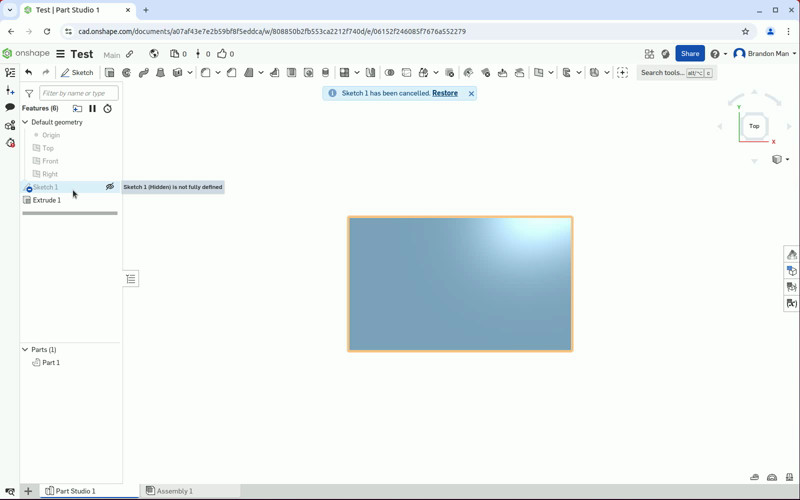
click(73, 189)
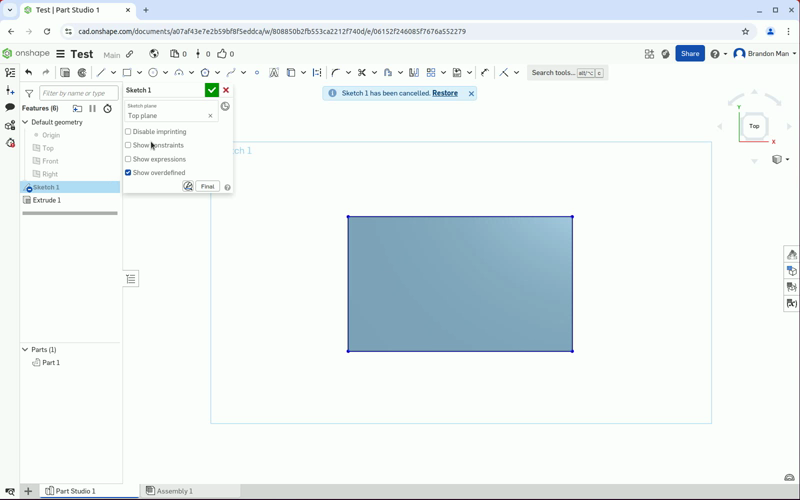
mouse_move(229, 92)
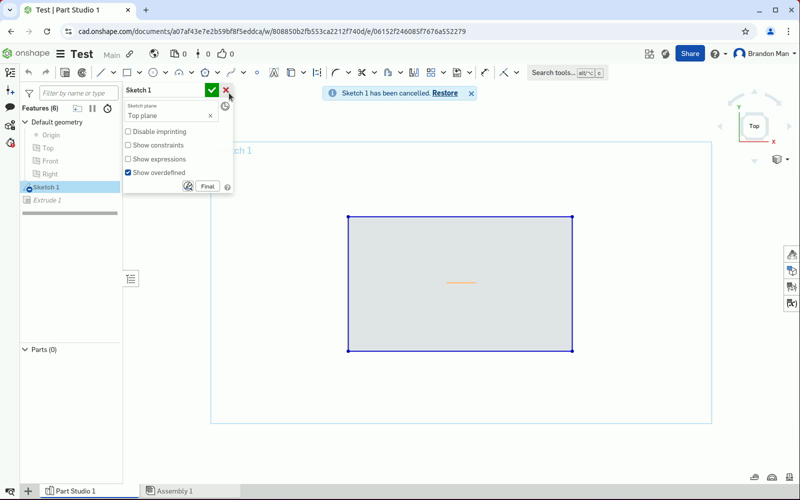
click(229, 92)
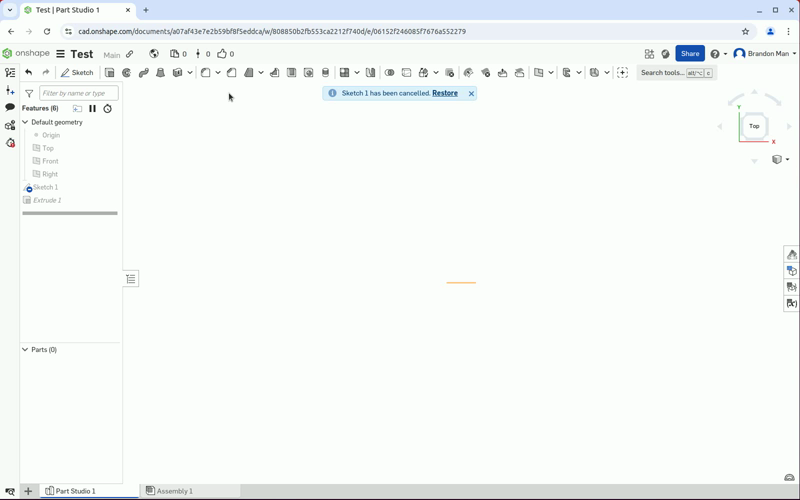
mouse_move(541, 75)
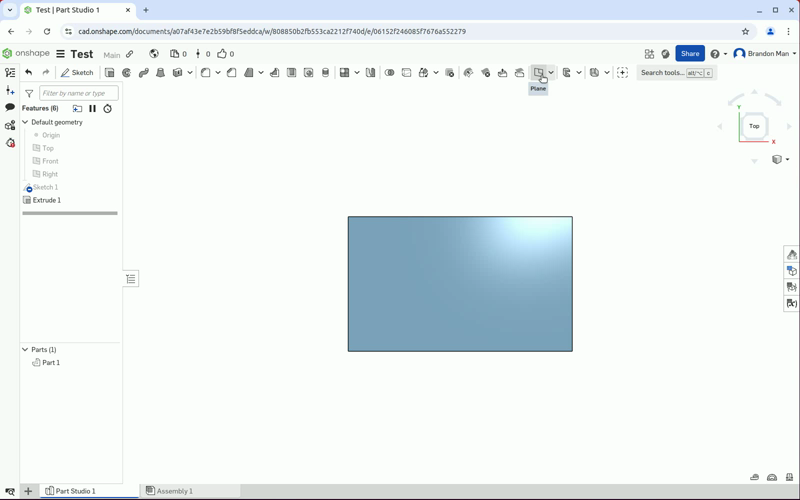
click(541, 75)
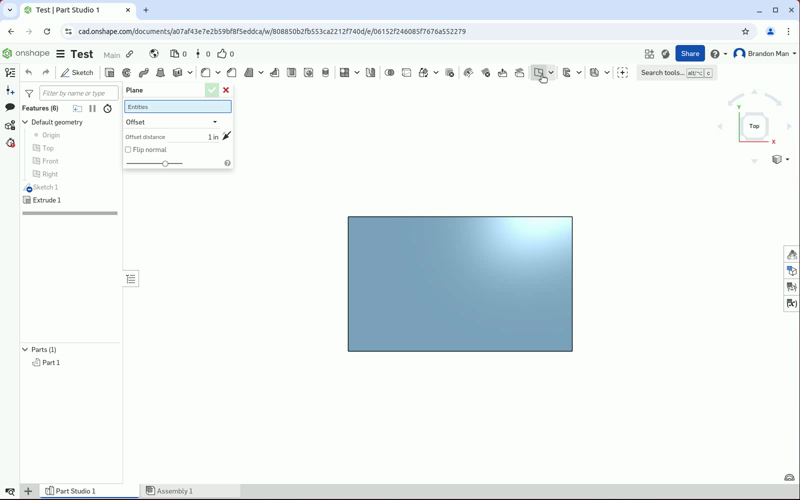
mouse_move(73, 150)
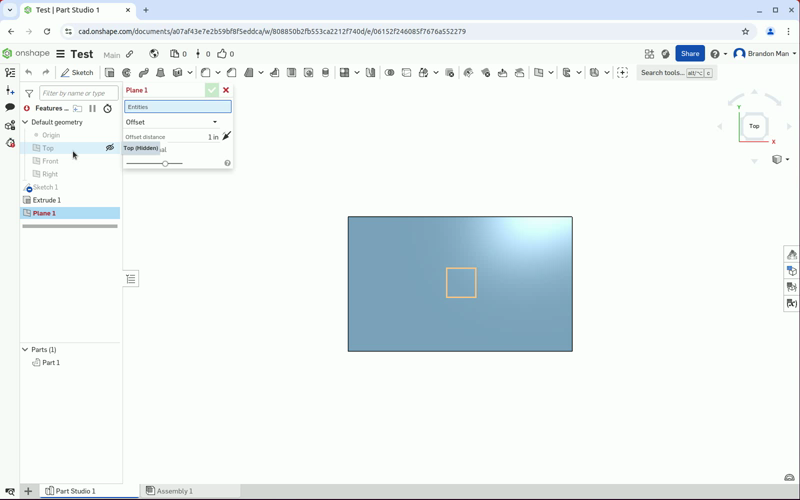
click(73, 150)
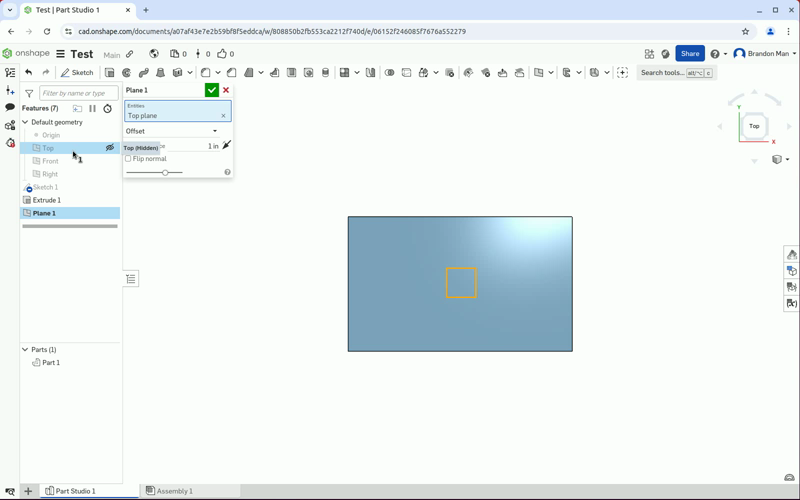
key(tab, 2)
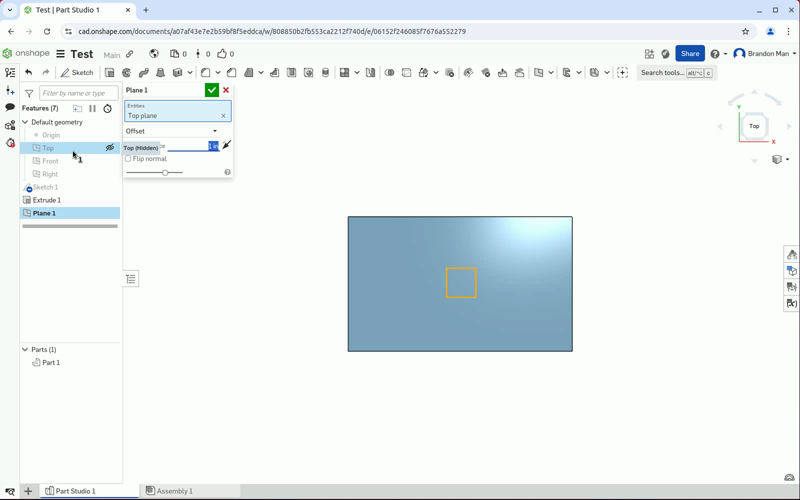
text(18.548)
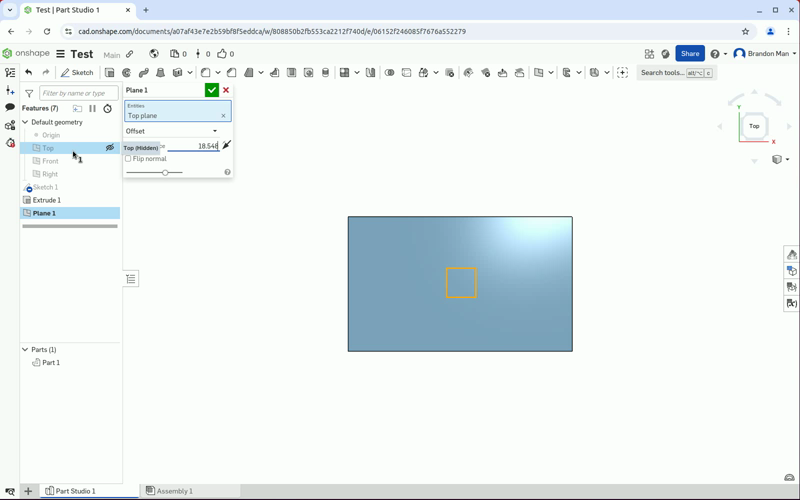
key(enter, 2)
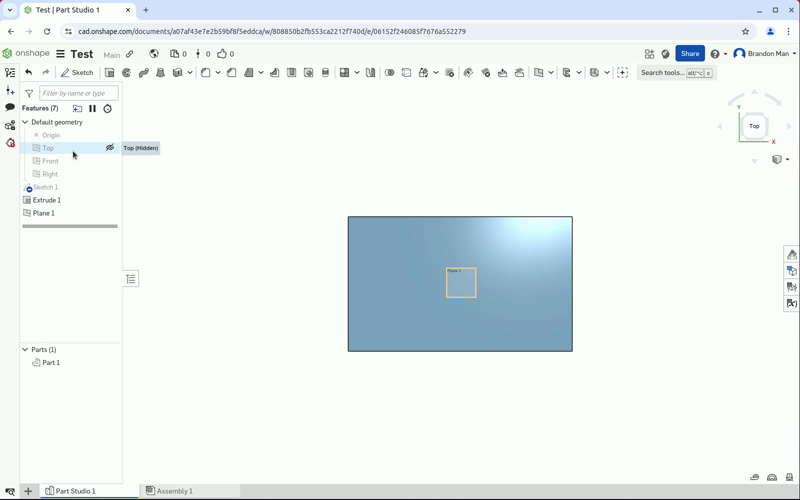
key(shift+s)
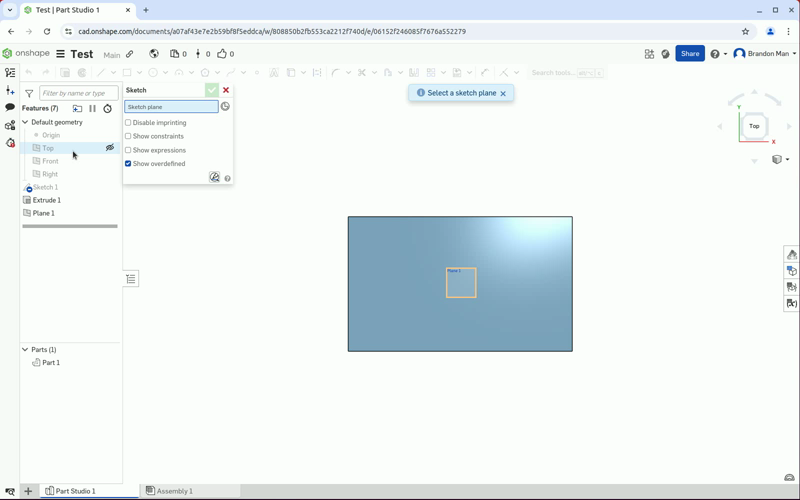
mouse_move(73, 215)
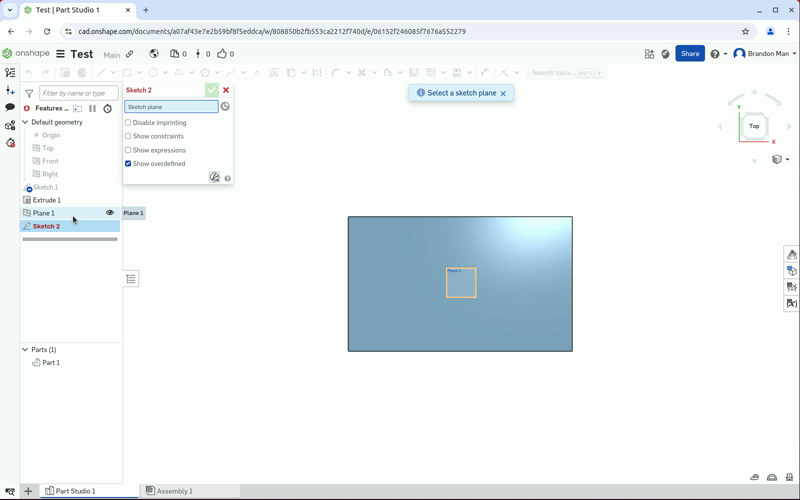
click(73, 215)
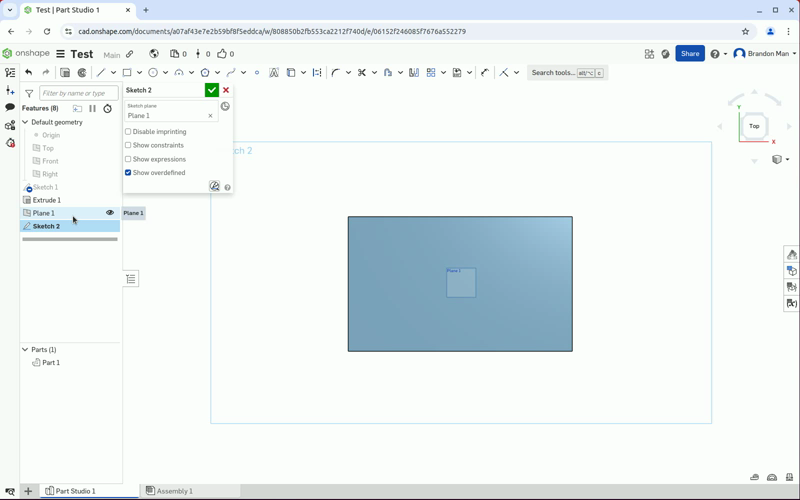
mouse_move(73, 352)
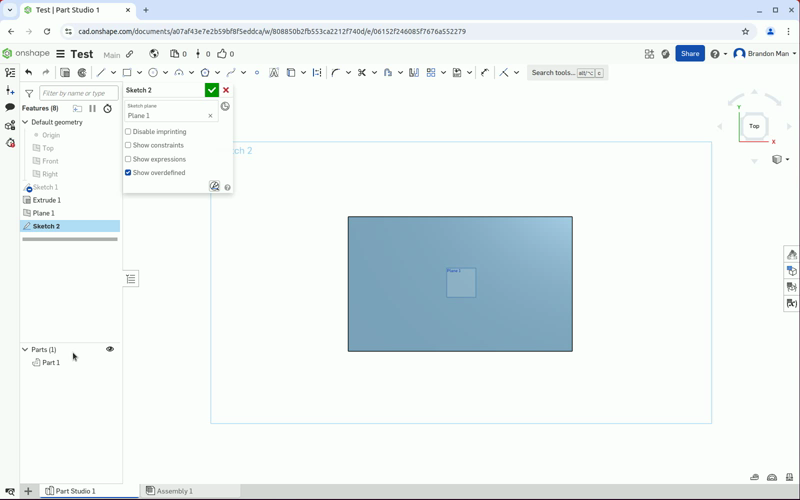
key(y)
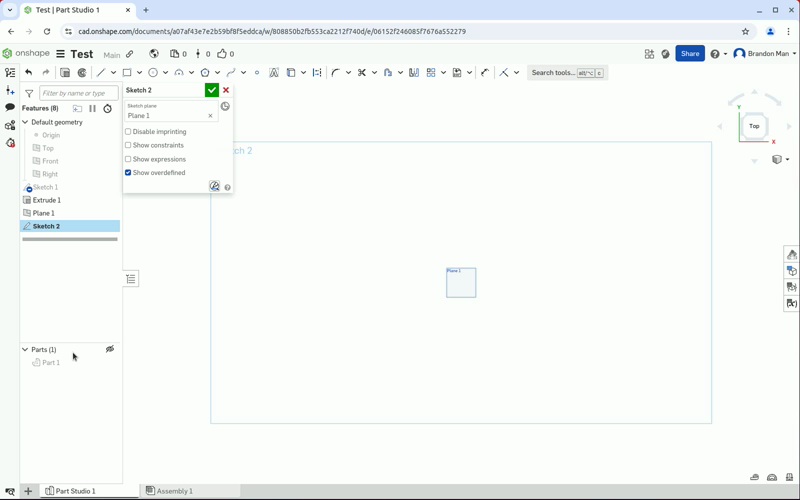
key(l)
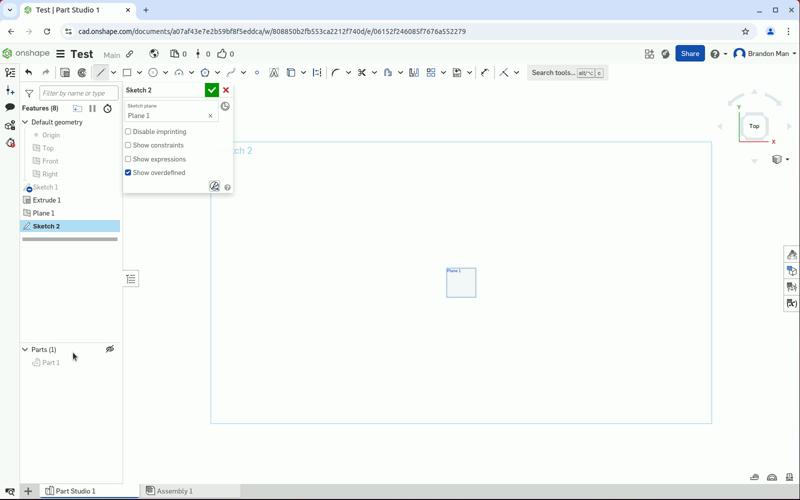
key_down(shift)
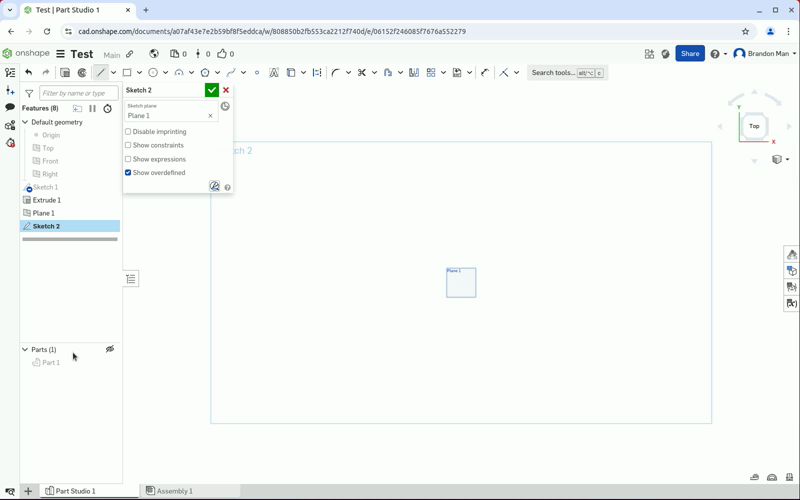
mouse_move(392, 351)
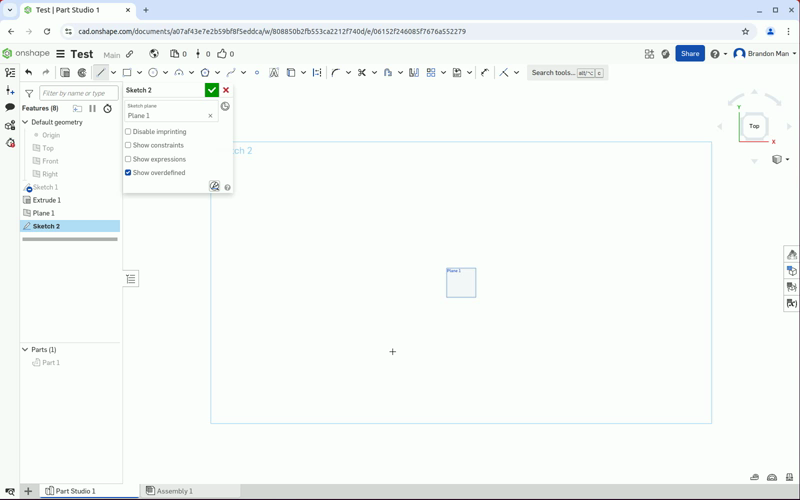
click(392, 351)
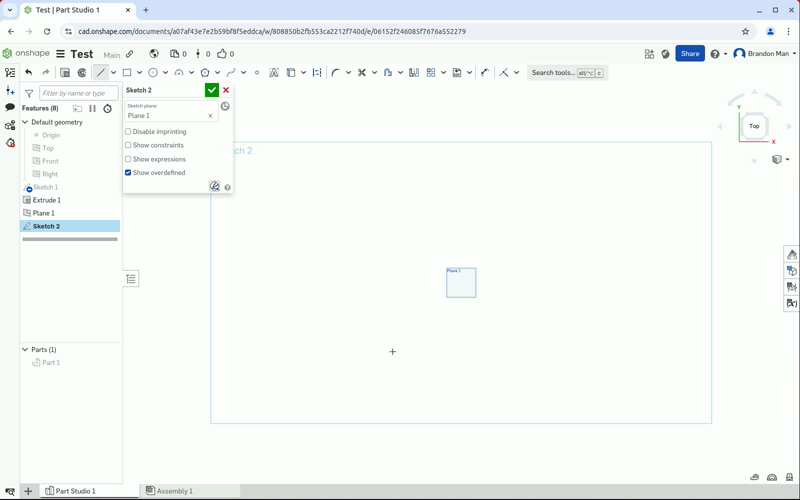
key_up(shift)
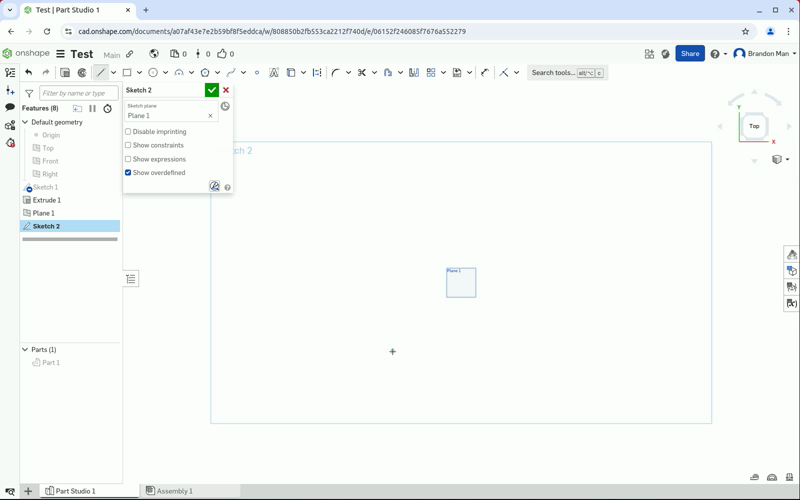
key_down(shift)
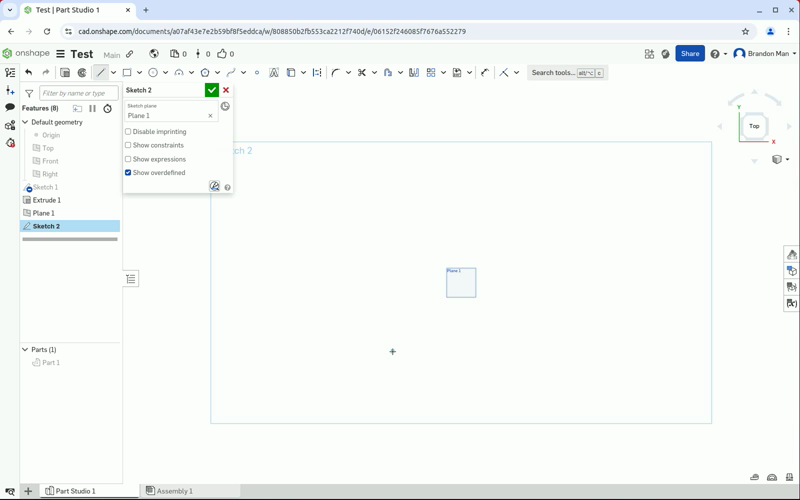
mouse_move(572, 351)
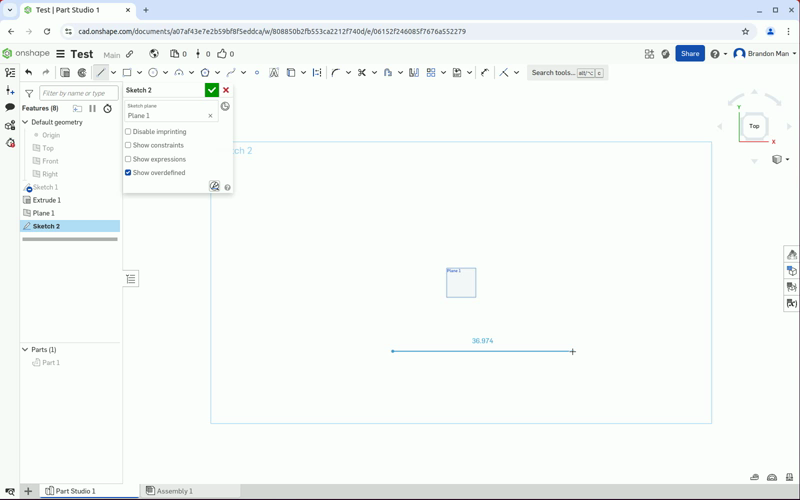
click(572, 351)
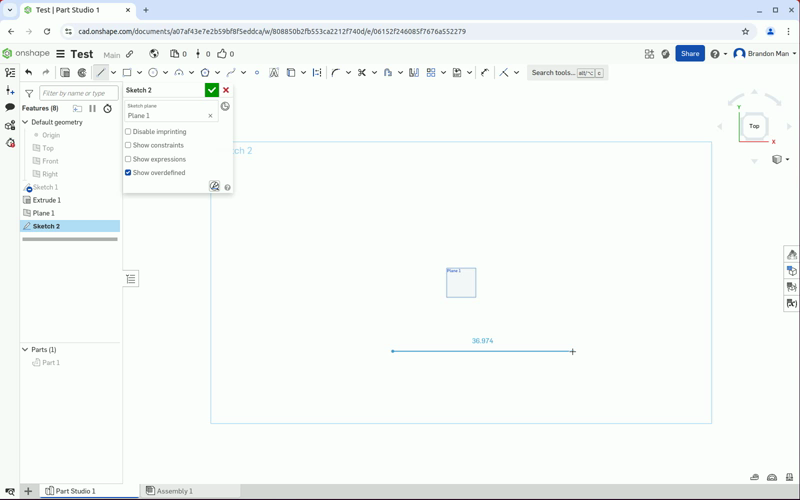
key_up(shift)
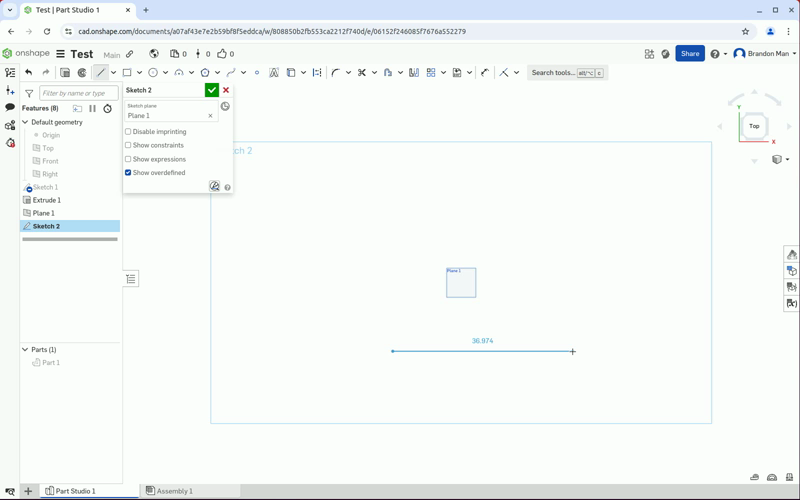
key_down(shift)
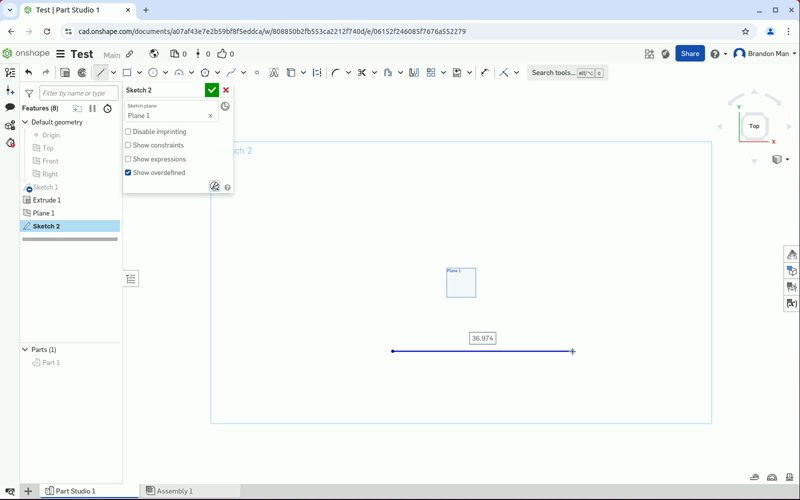
mouse_move(572, 260)
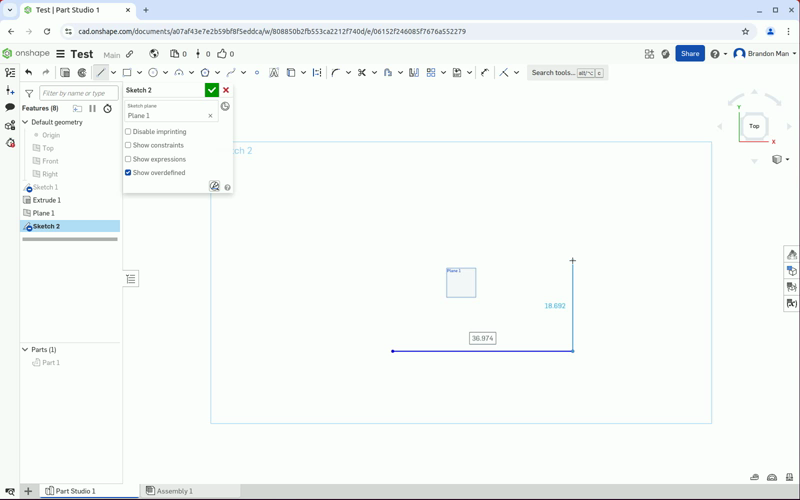
click(572, 260)
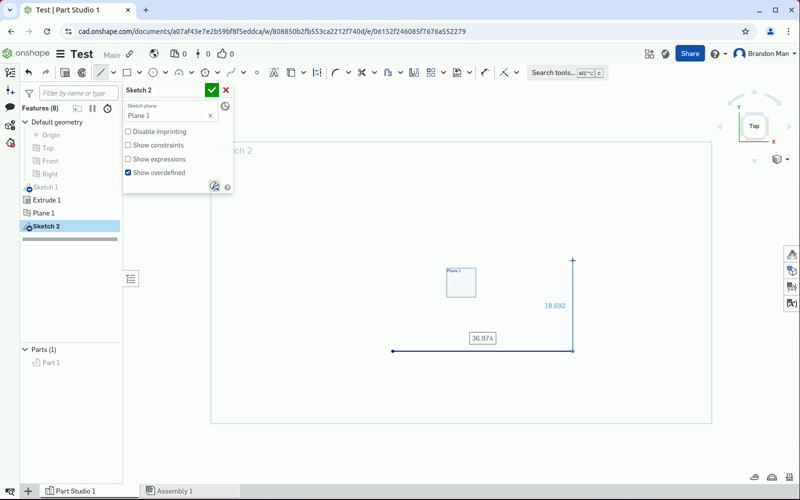
key_up(shift)
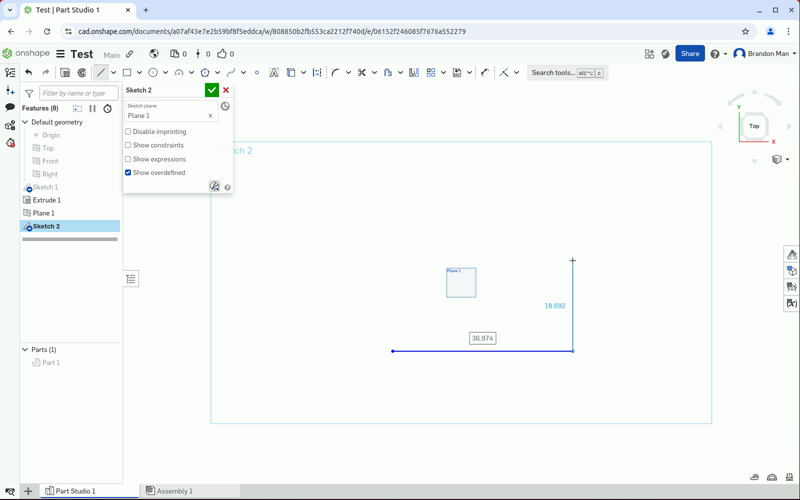
key_down(shift)
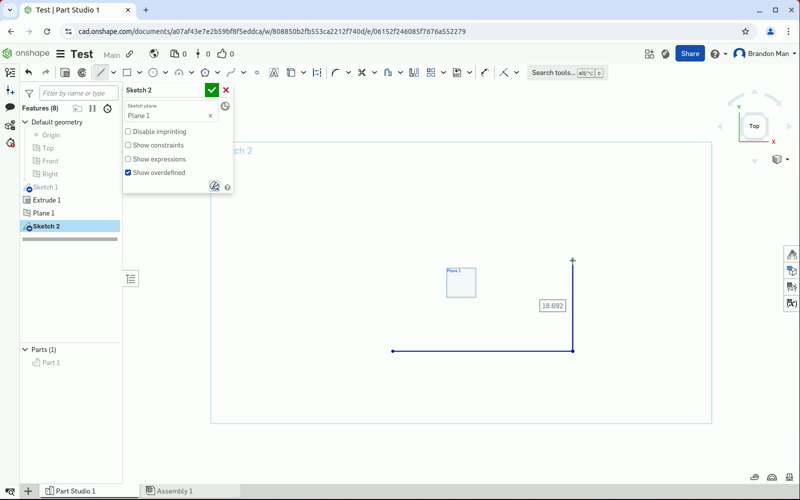
mouse_move(392, 260)
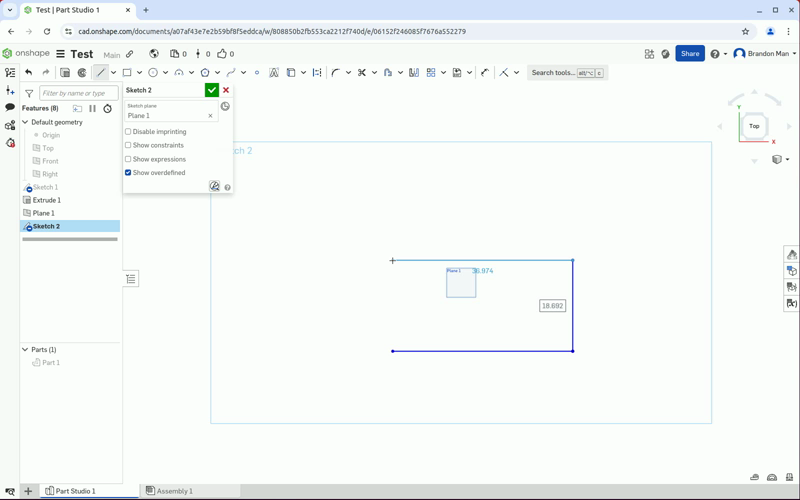
click(392, 260)
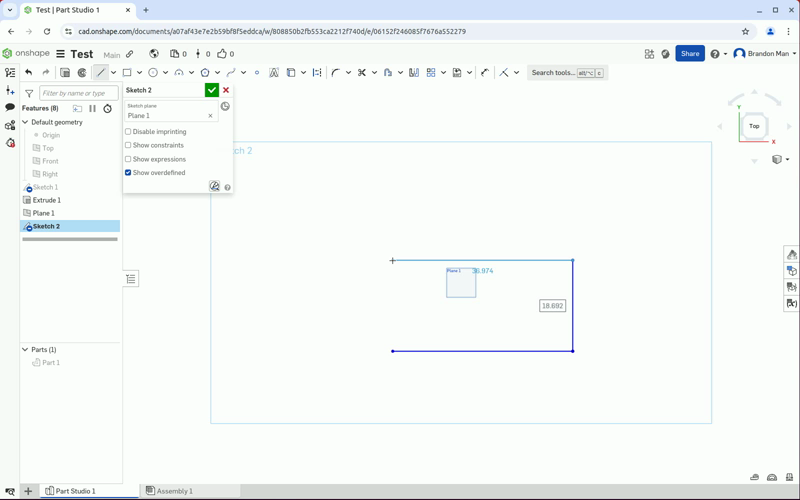
key_up(shift)
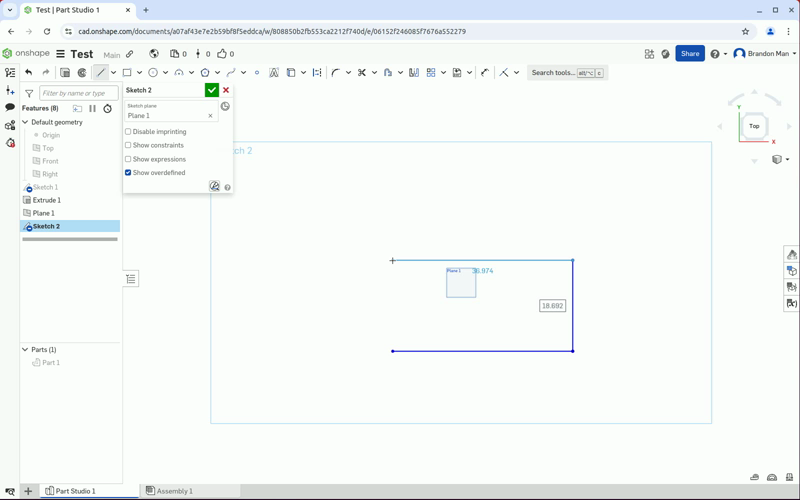
key_down(shift)
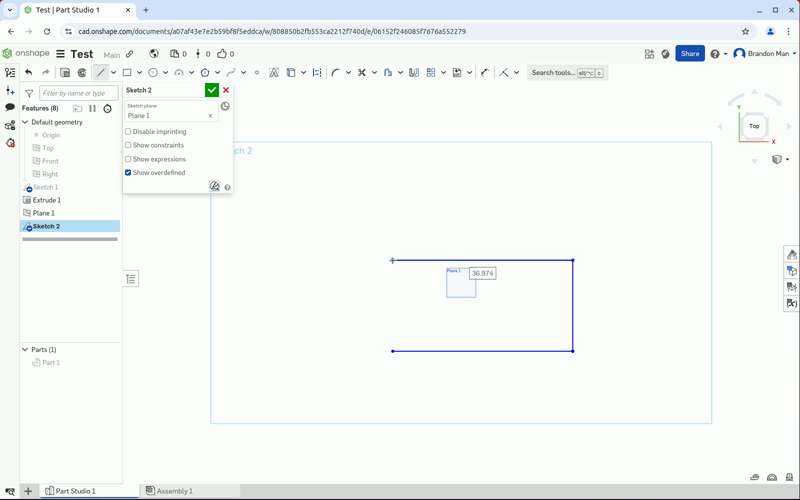
mouse_move(392, 351)
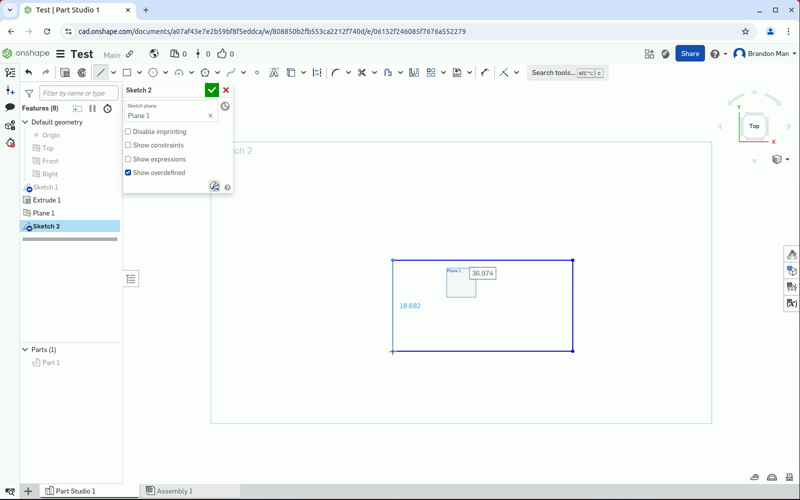
key_up(shift)
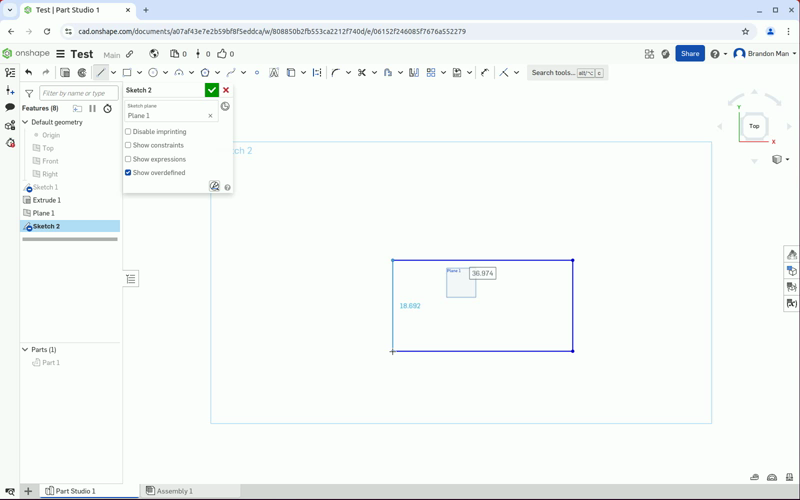
click(392, 351)
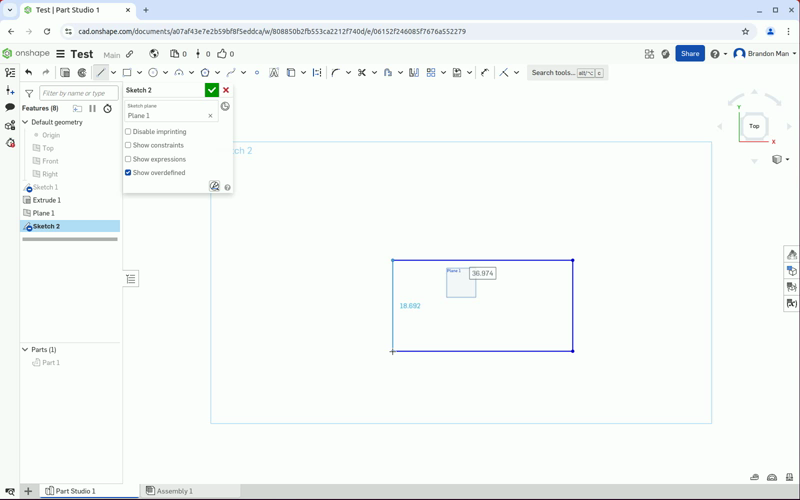
key(esc)
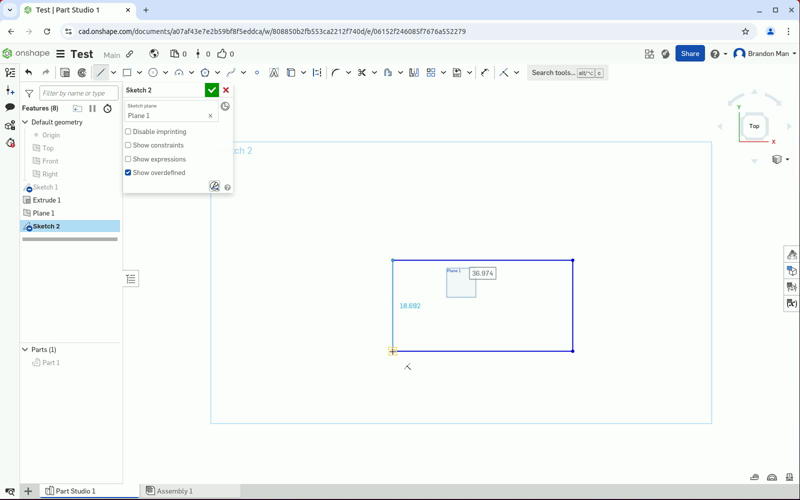
mouse_move(439, 272)
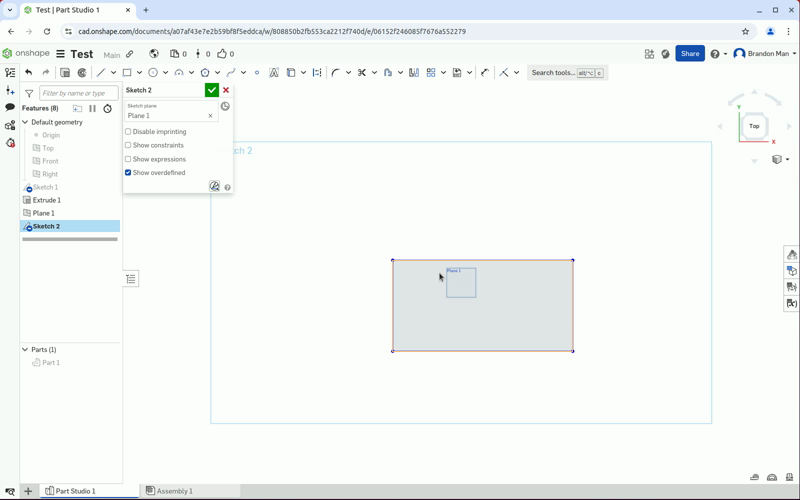
click(439, 272)
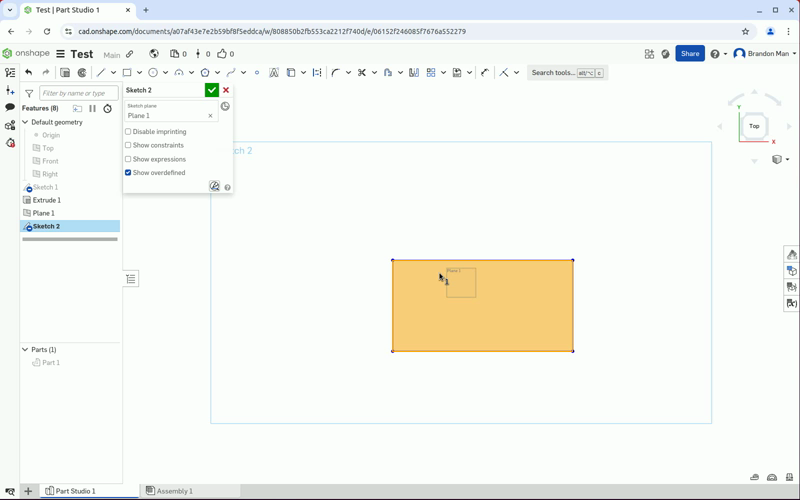
mouse_move(73, 352)
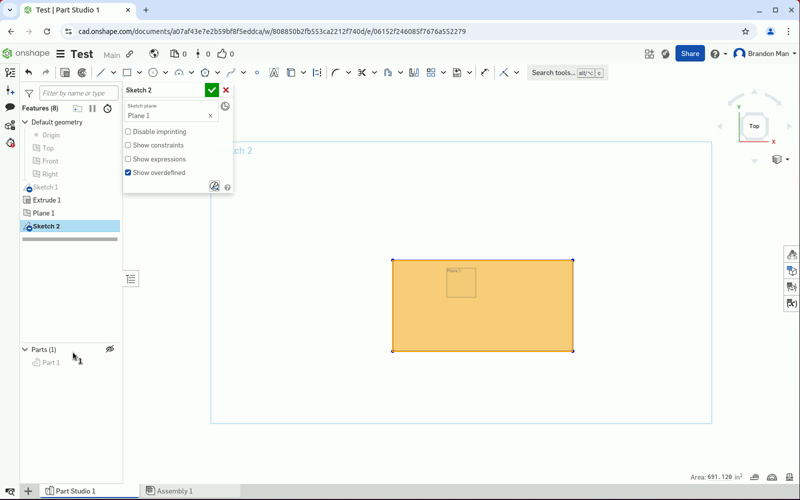
key(shift+y)
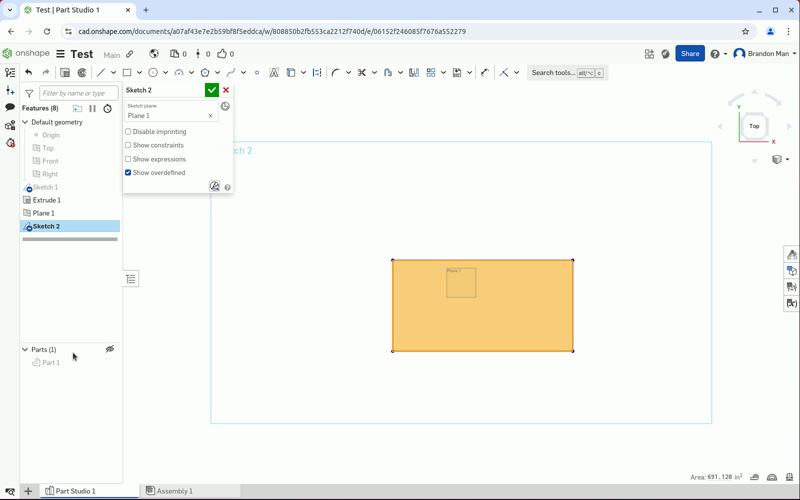
key(shift+e)
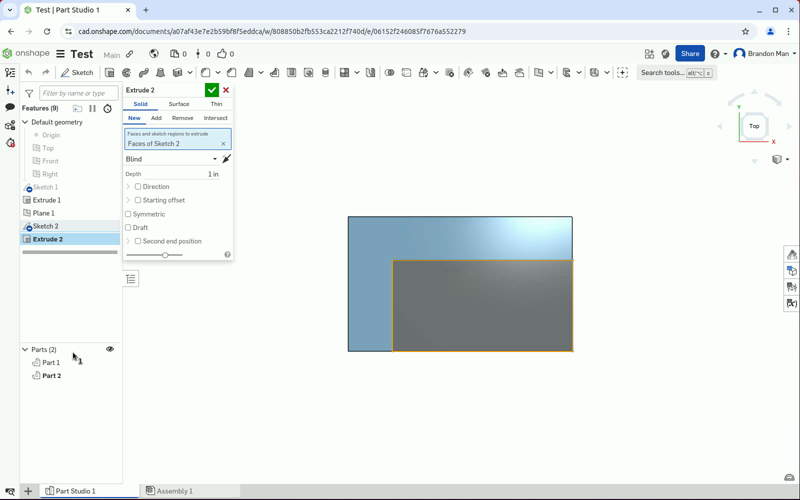
mouse_move(143, 106)
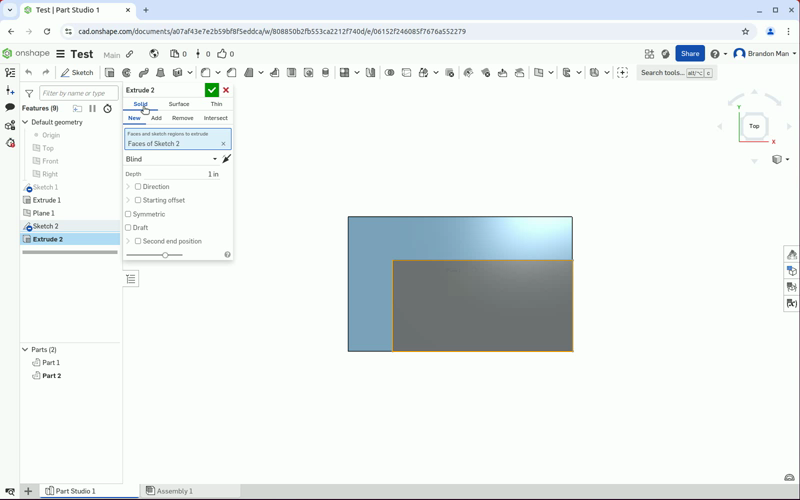
click(143, 106)
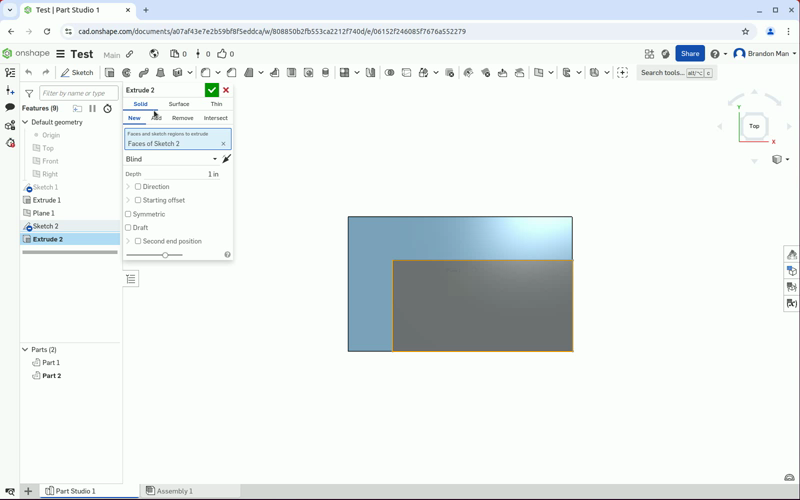
mouse_move(186, 120)
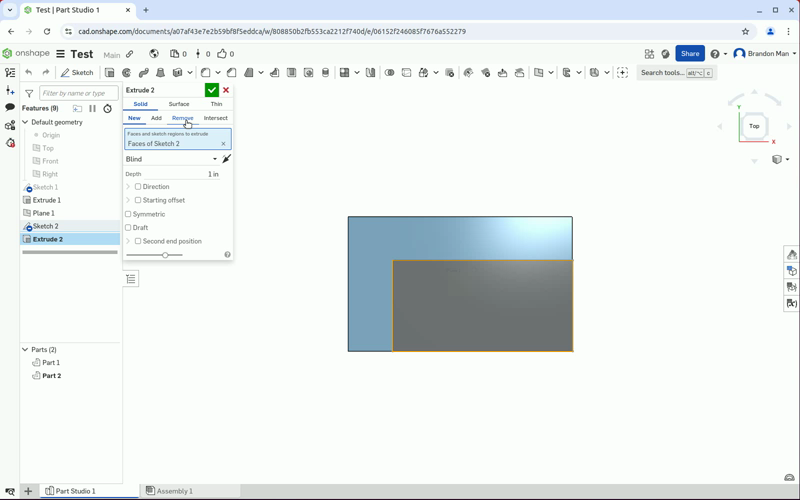
click(186, 120)
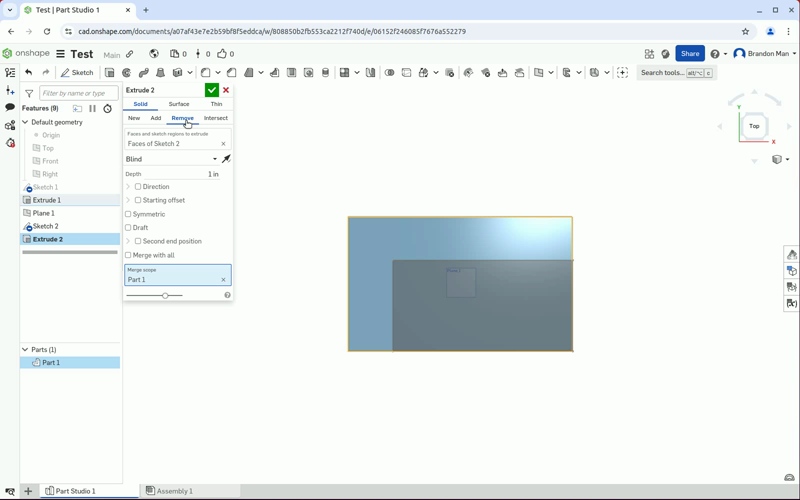
key(tab, 4)
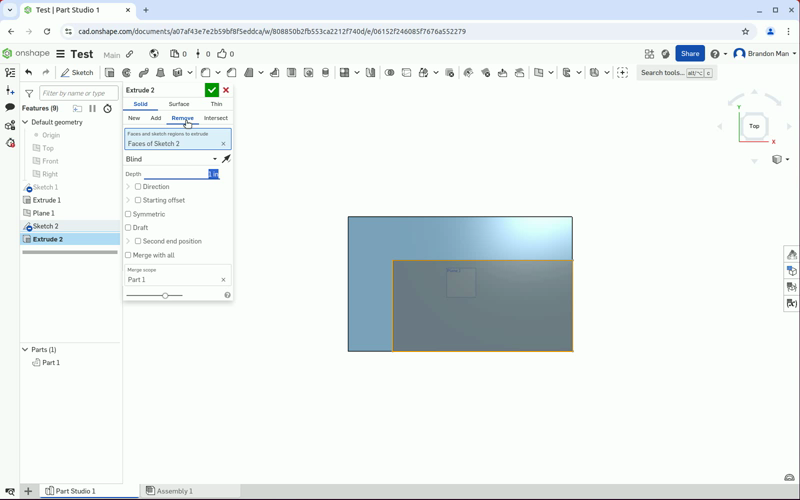
text(13.961)
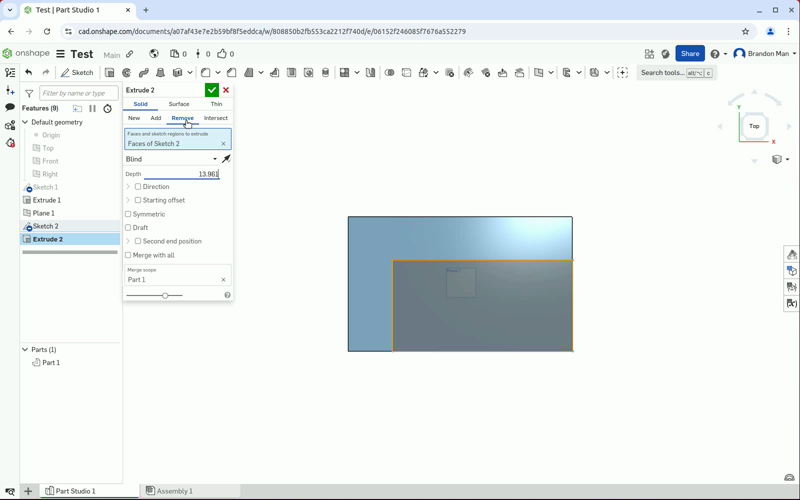
key(tab, 6)
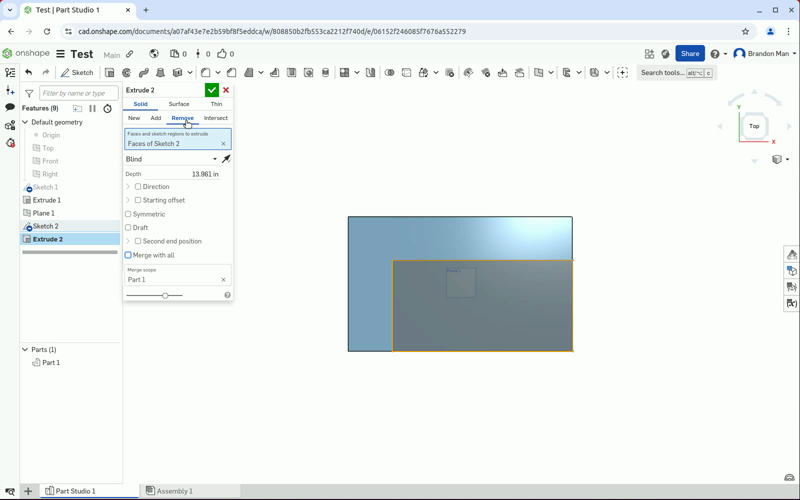
key(space)
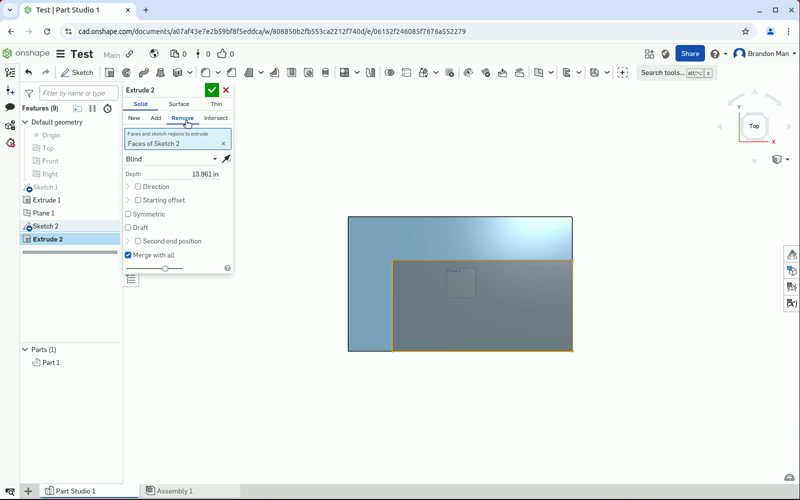
key(enter)
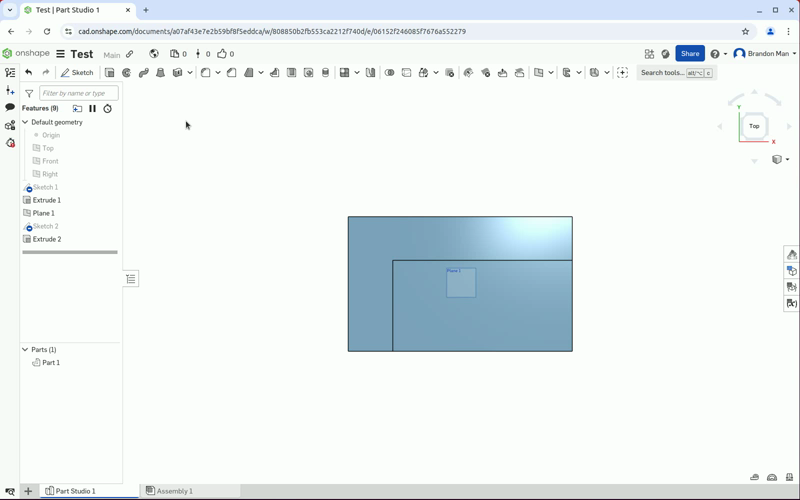
key(shift+h)
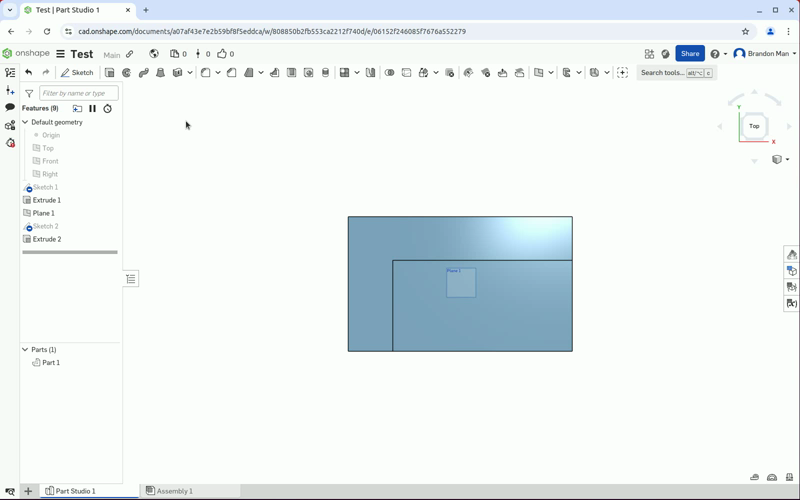
key(shift+h)
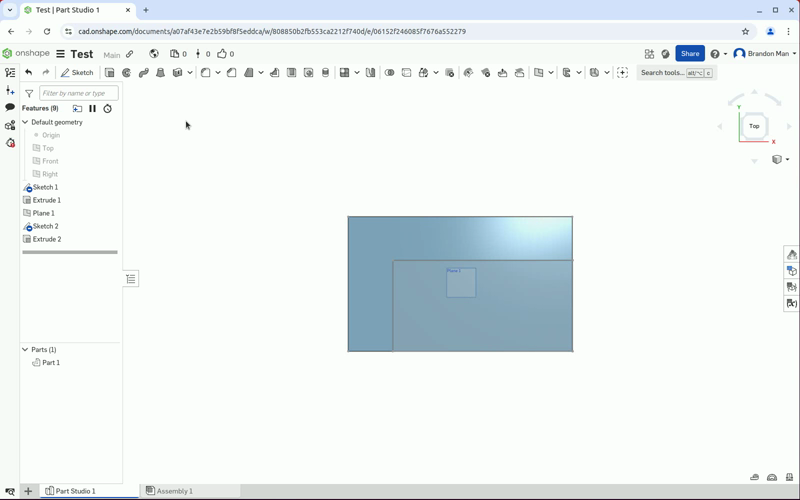
key(shift+7)
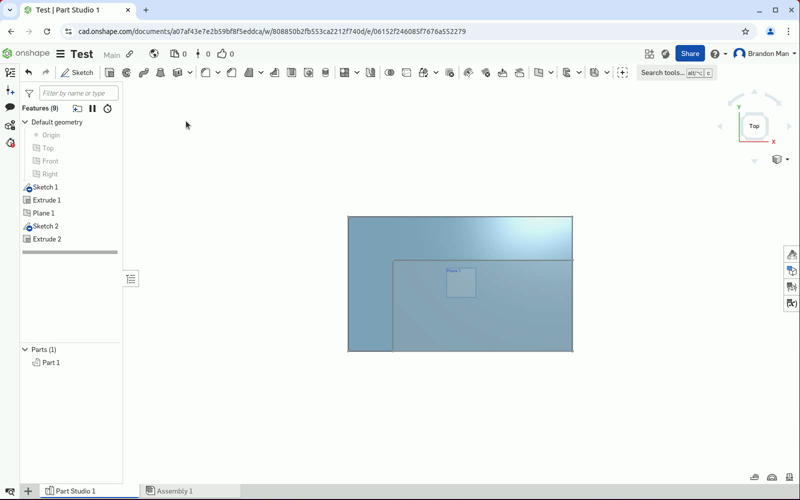
key(up, 3)
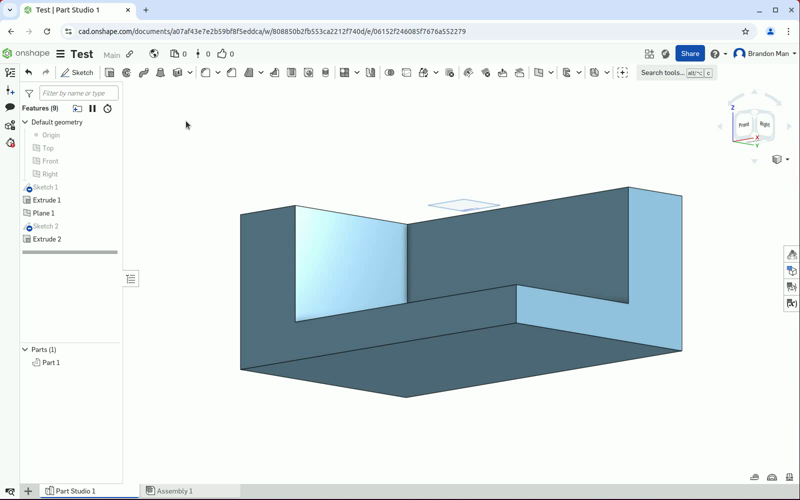
key(left, 3)
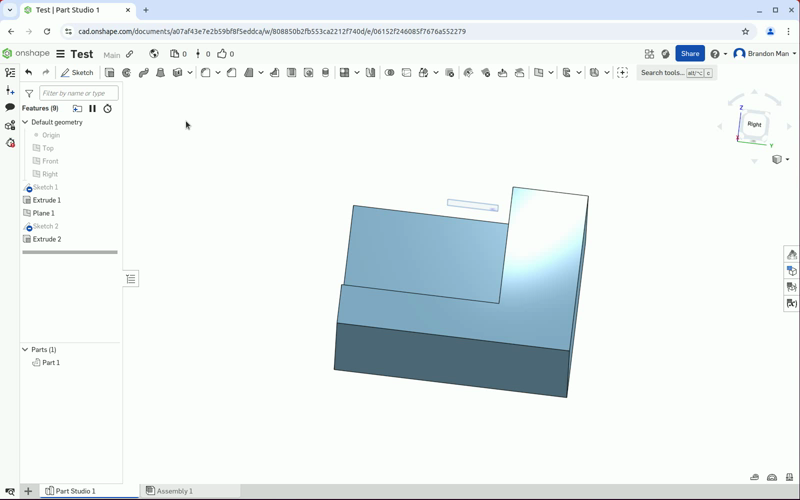
key(right, 3)
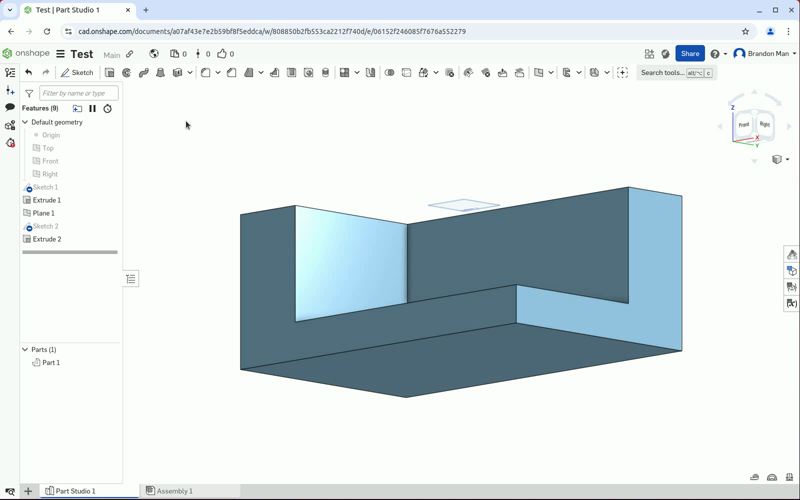
key(down, 3)
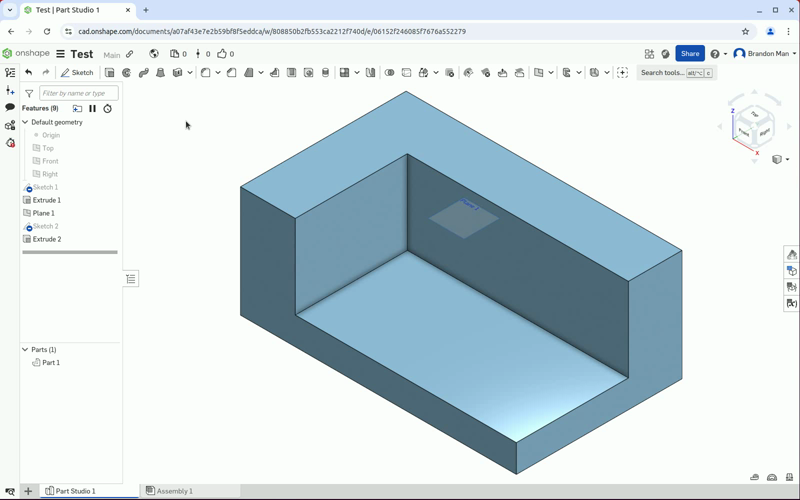
mouse_move(73, 189)
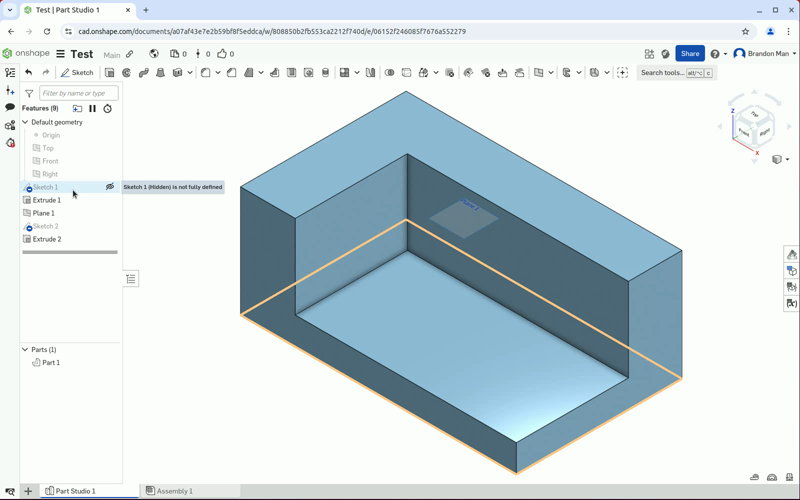
click(73, 189)